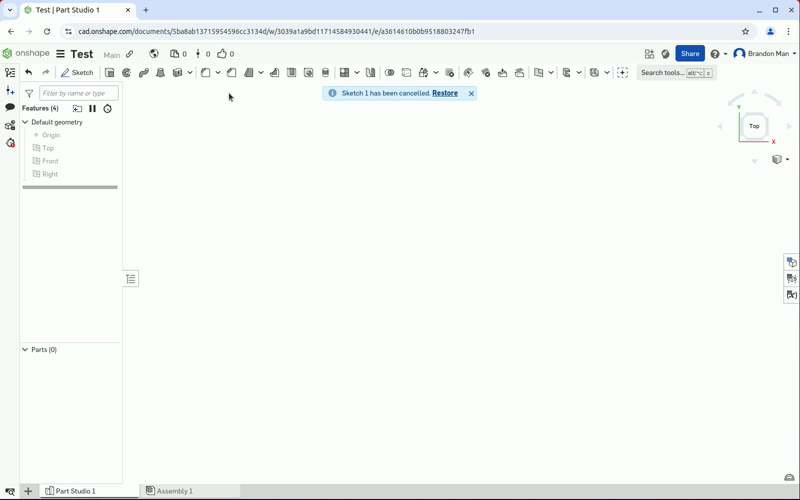
key(shift+h)
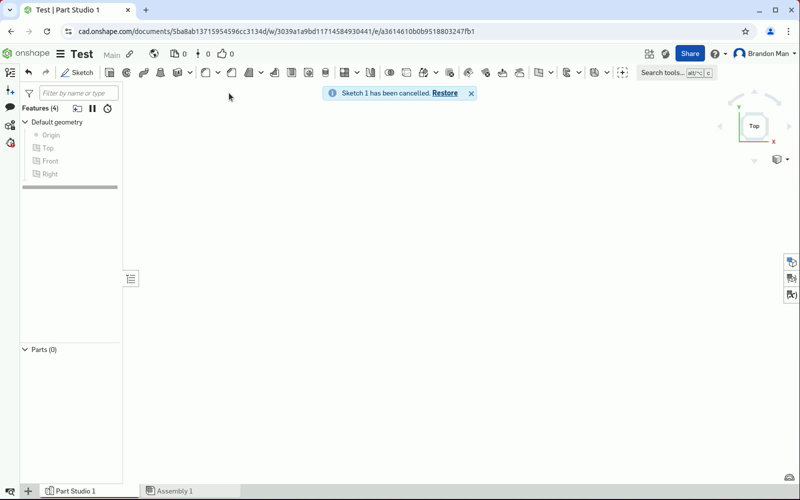
key(shift+s)
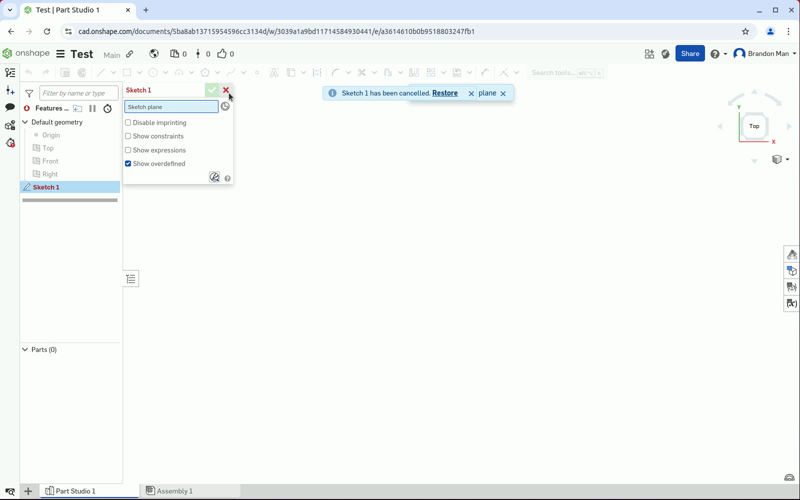
mouse_move(73, 150)
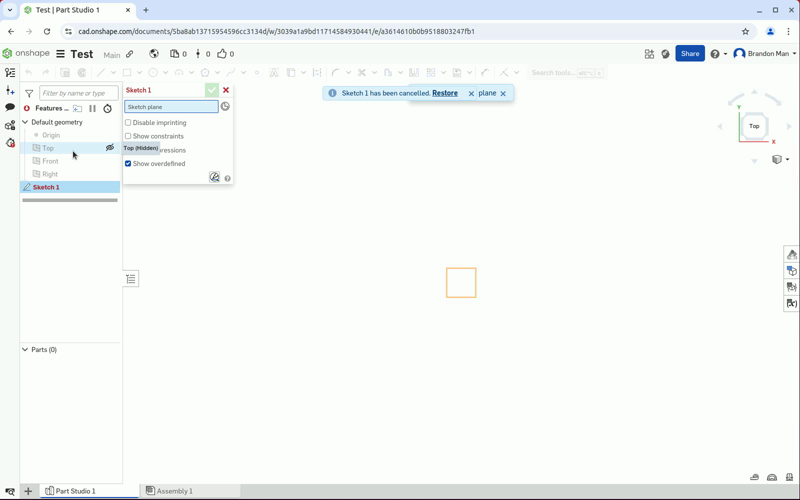
click(73, 150)
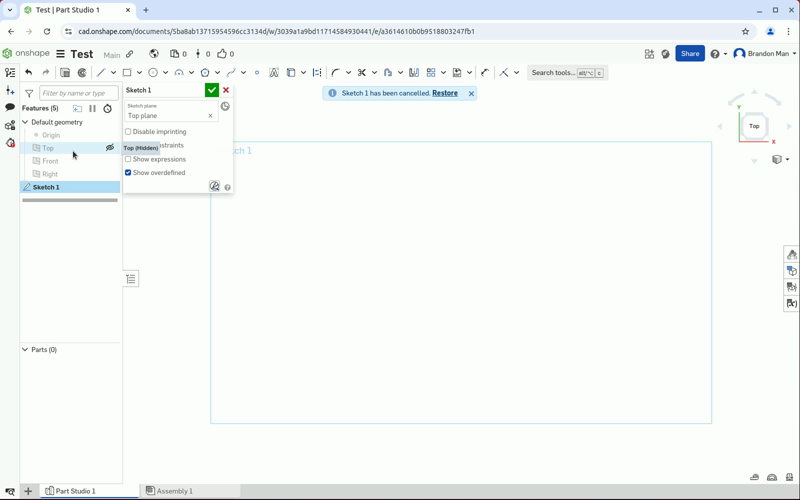
mouse_move(73, 352)
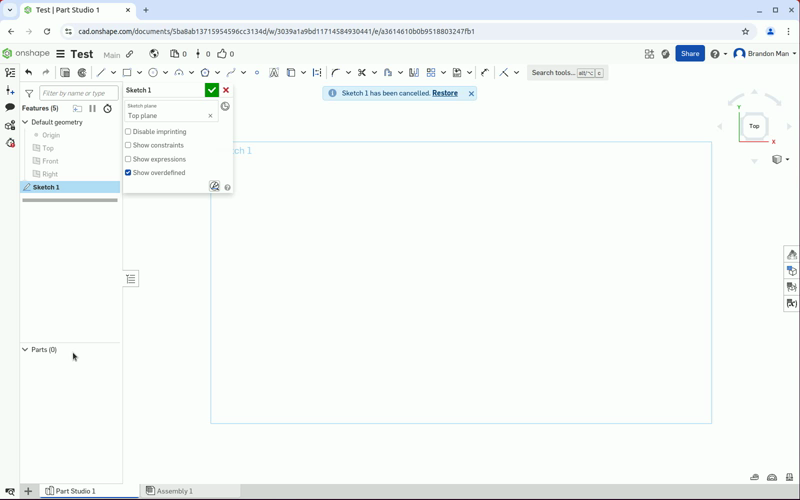
key(y)
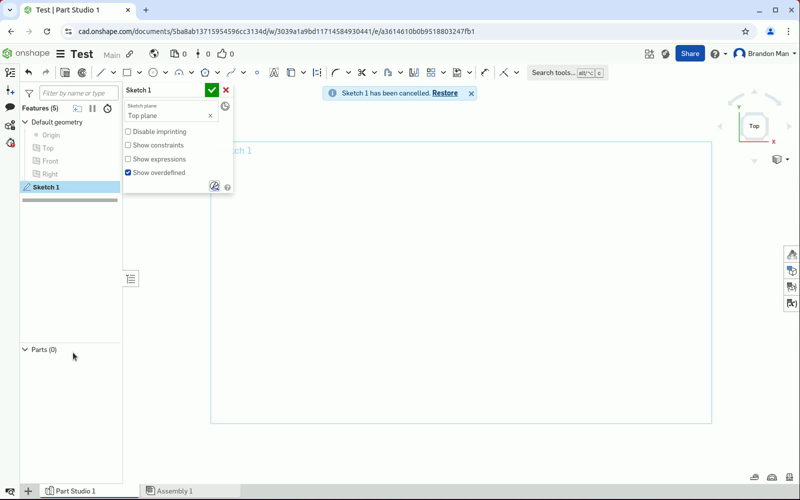
key(c)
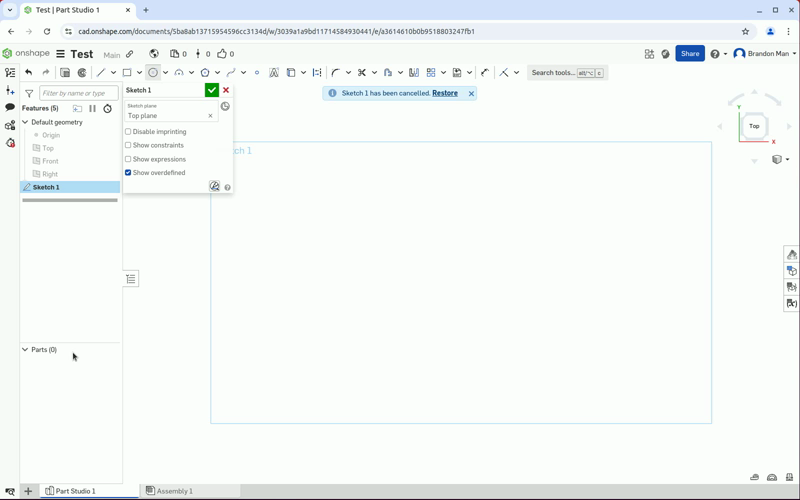
key_down(shift)
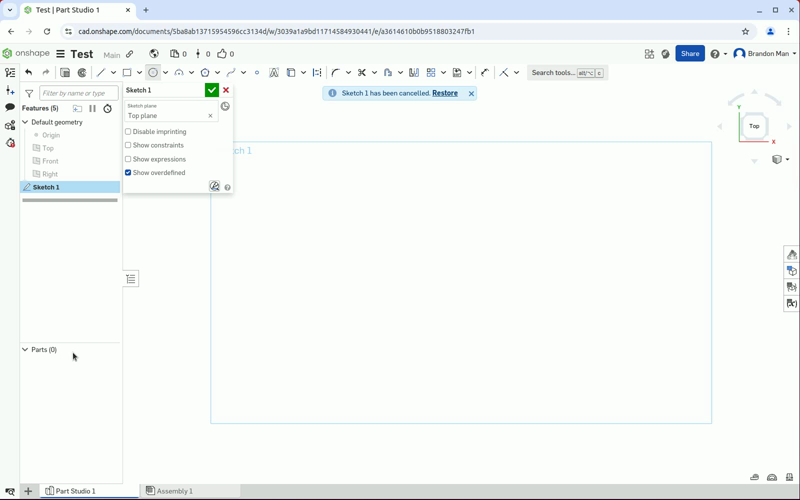
mouse_move(460, 282)
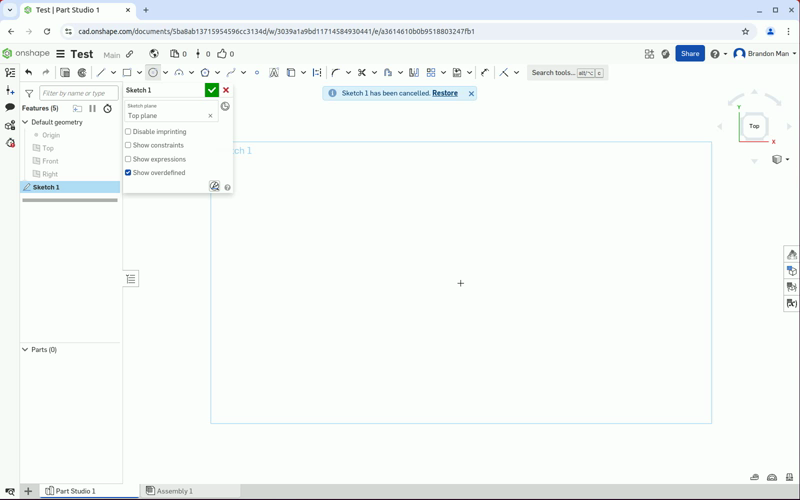
click(460, 282)
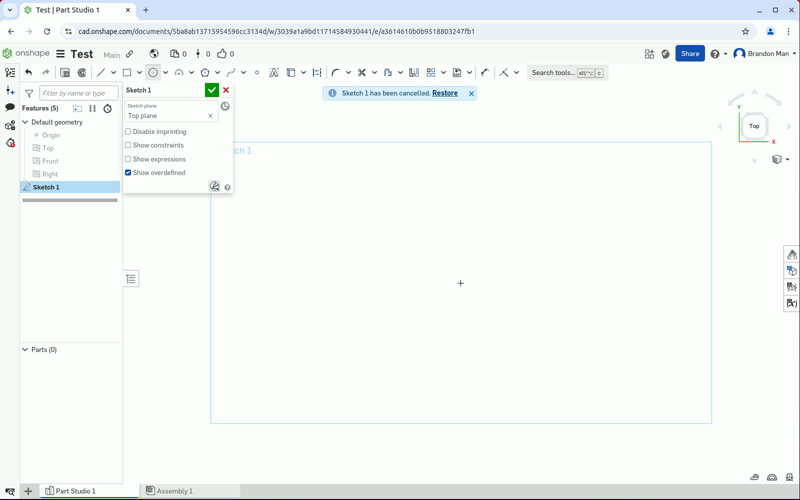
key_up(shift)
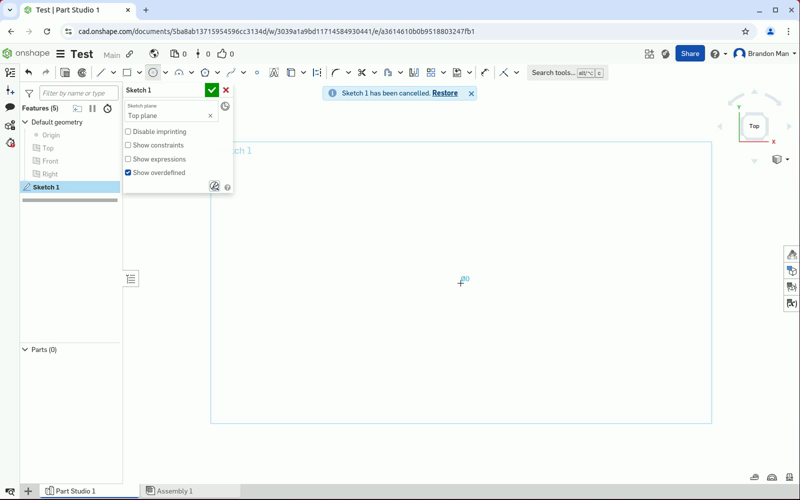
mouse_move(570, 282)
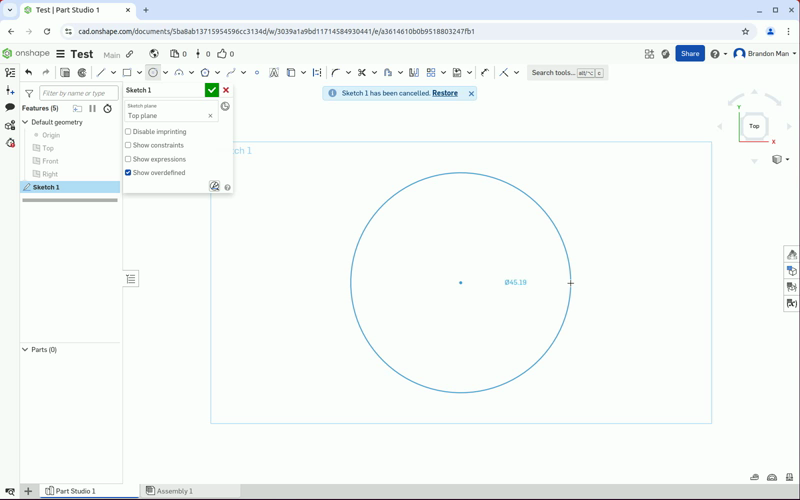
click(570, 282)
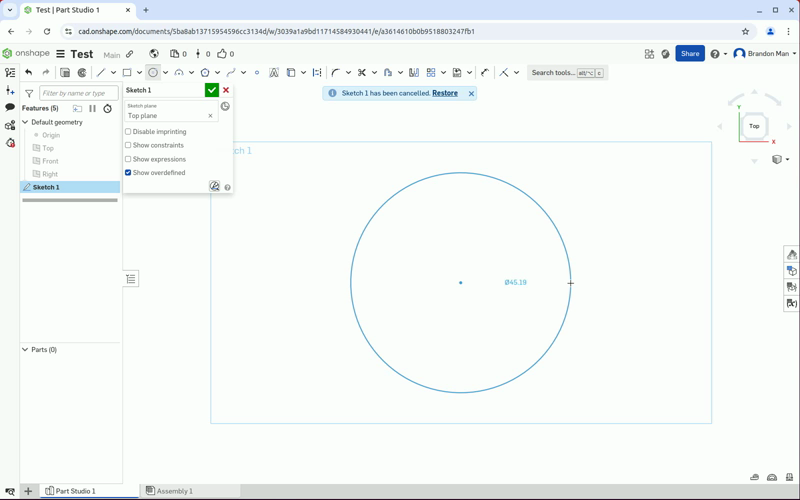
key(esc)
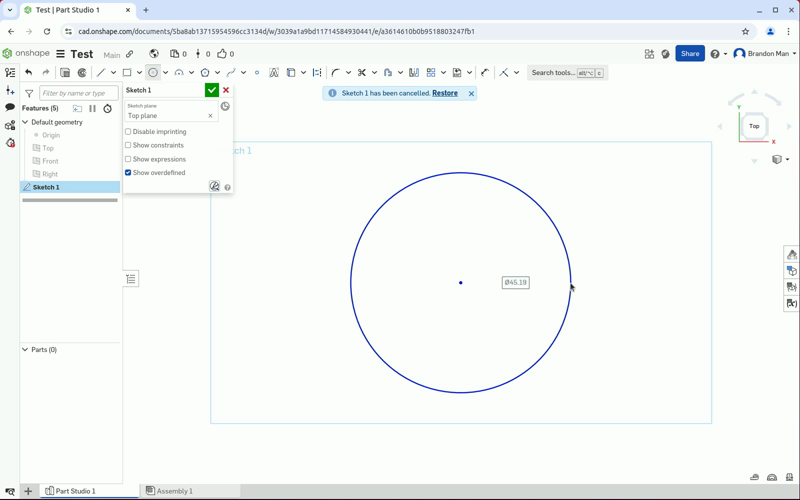
mouse_move(412, 282)
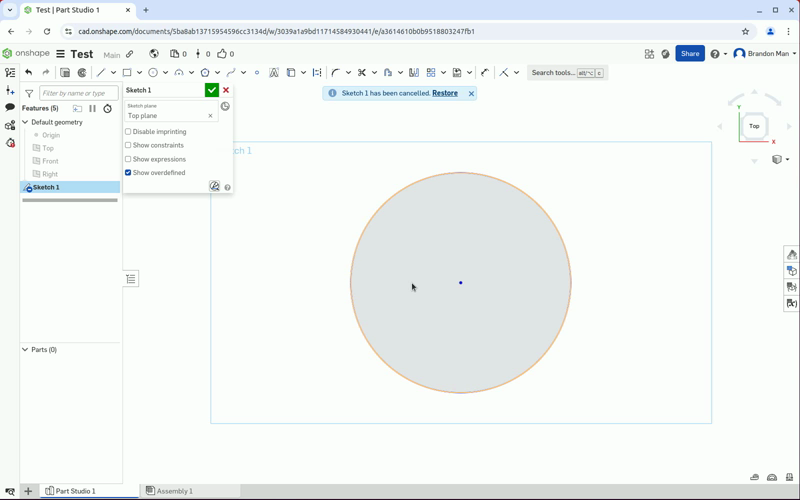
click(412, 282)
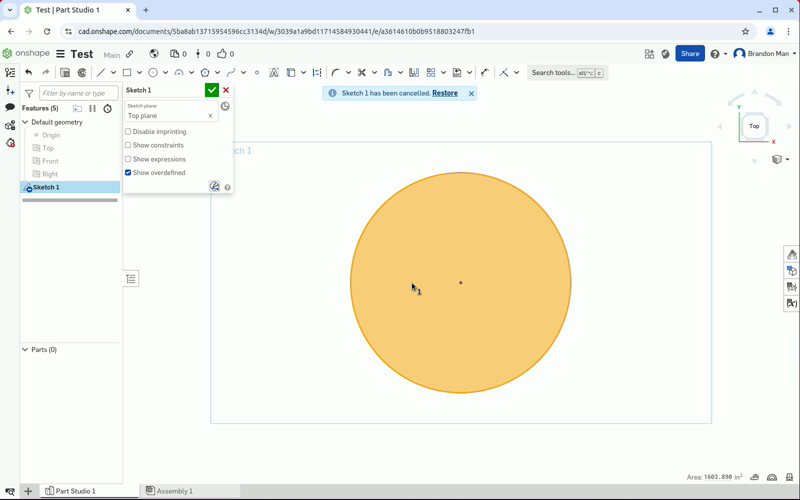
mouse_move(73, 352)
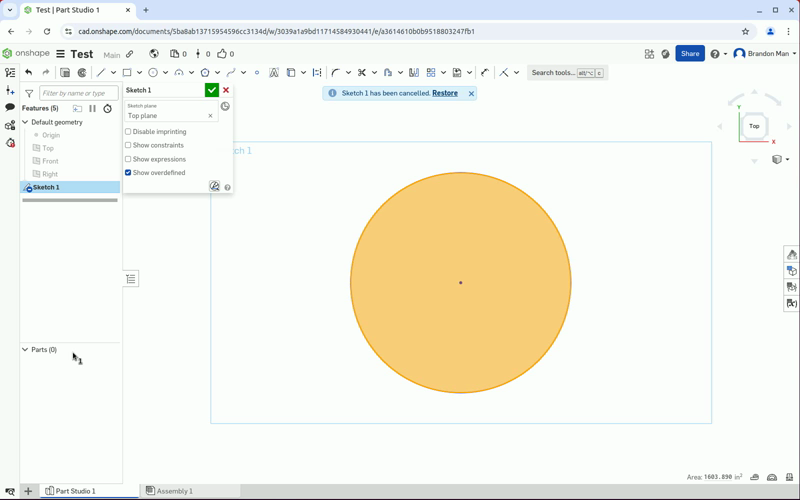
key(shift+y)
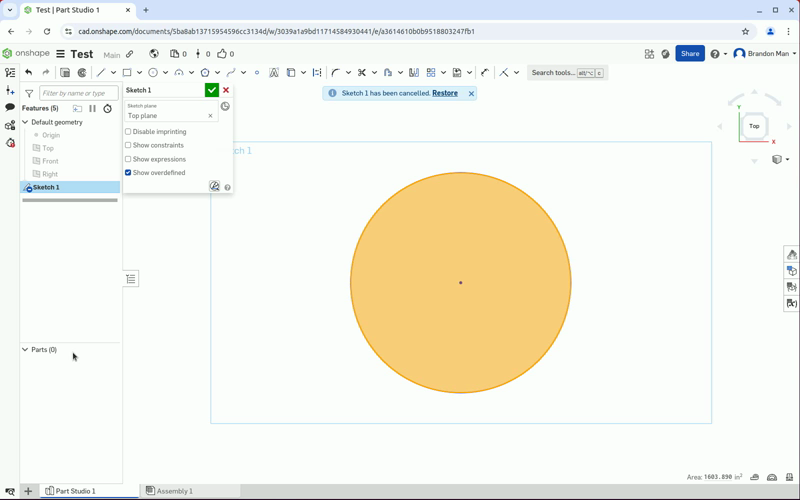
key(shift+e)
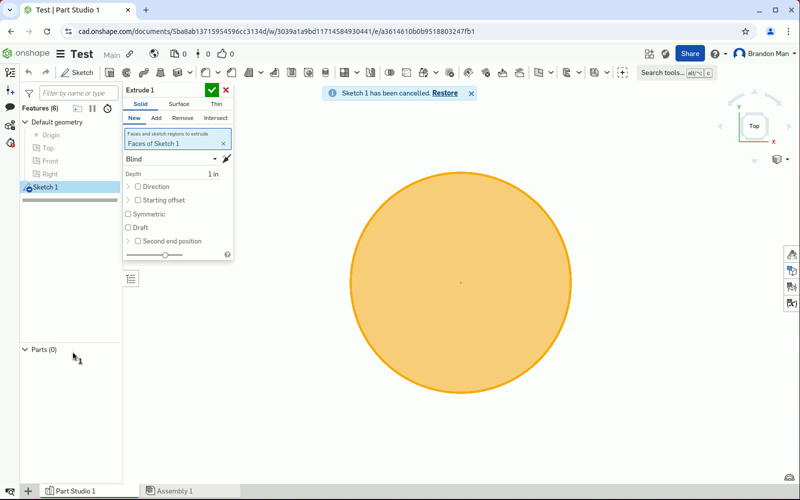
mouse_move(143, 106)
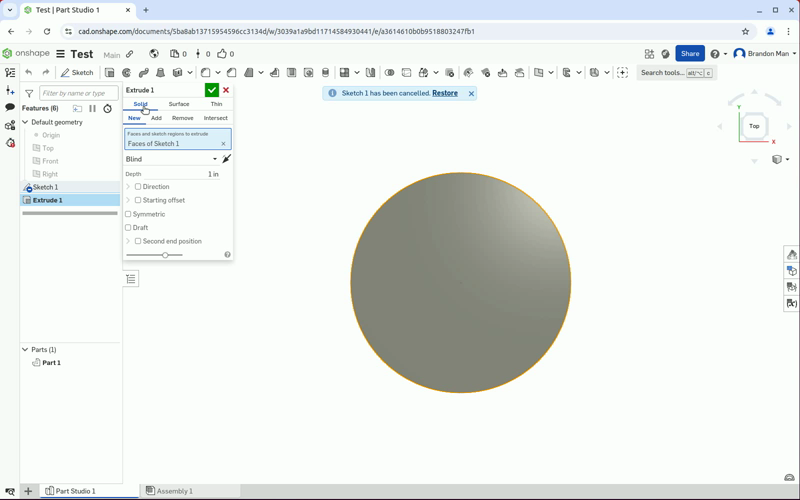
click(143, 106)
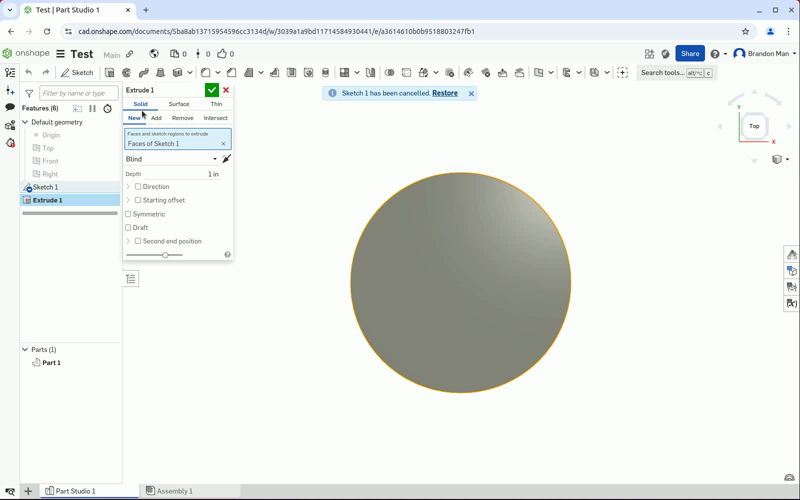
mouse_move(137, 120)
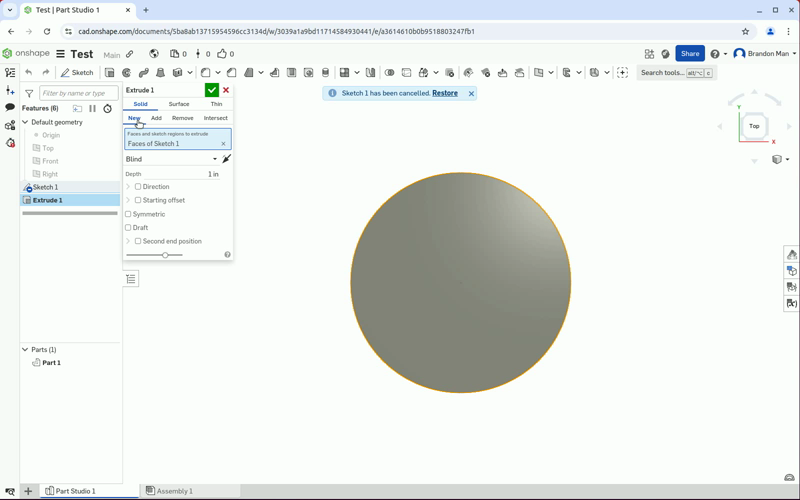
click(137, 120)
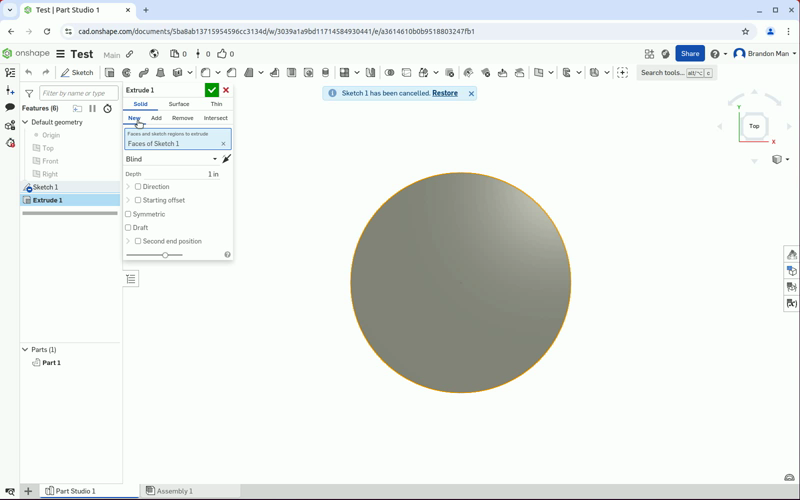
key(tab, 4)
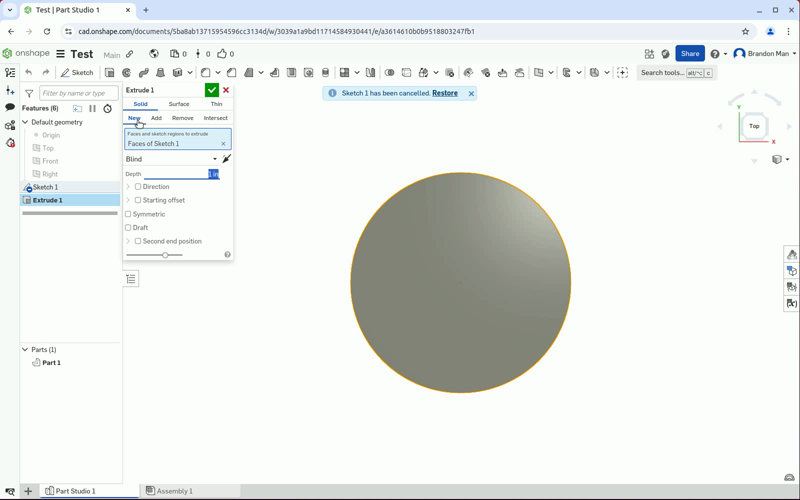
text(23.108)
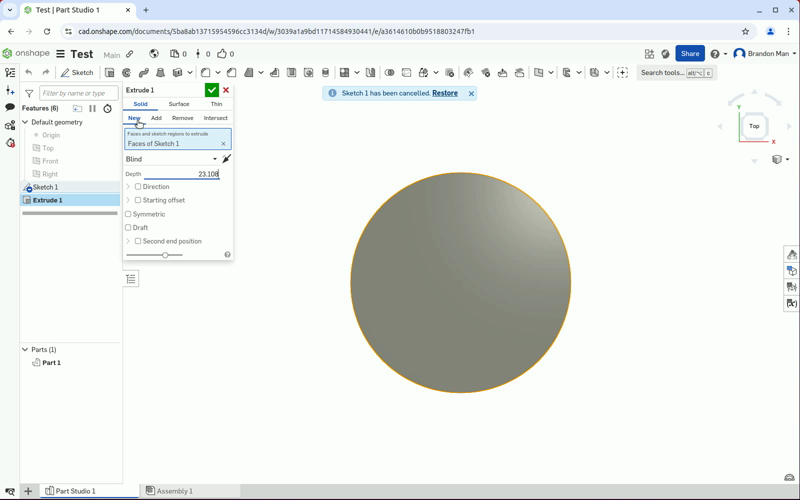
key(enter)
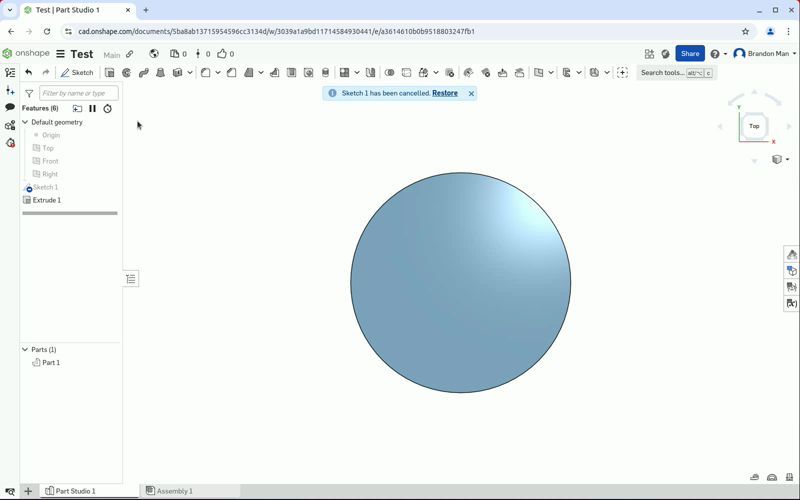
key(shift+h)
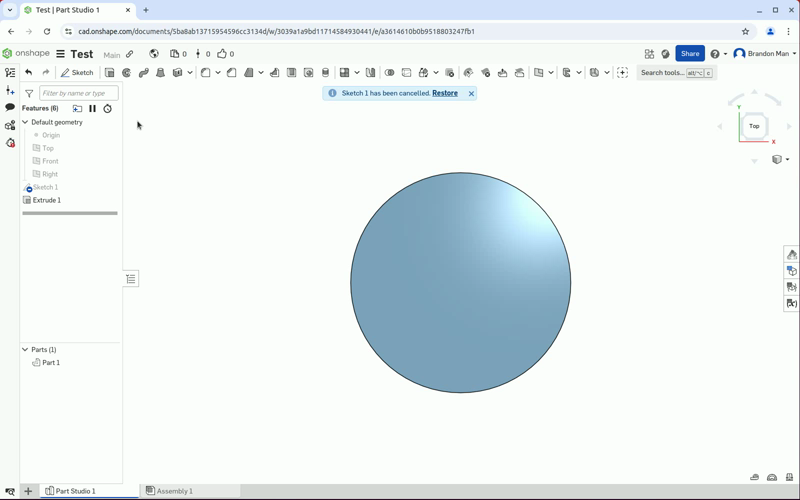
key(shift+h)
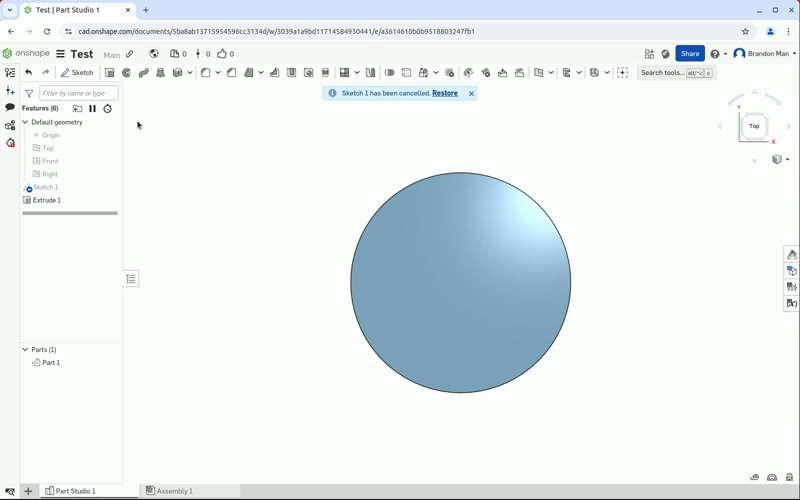
mouse_move(73, 189)
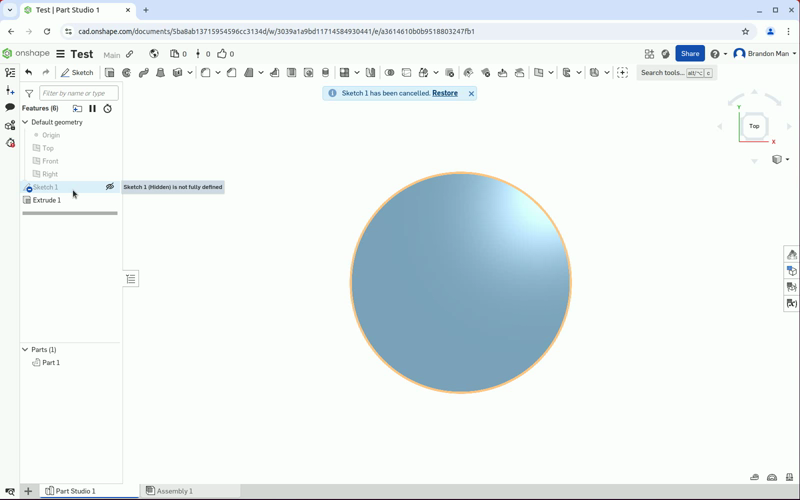
click(73, 189)
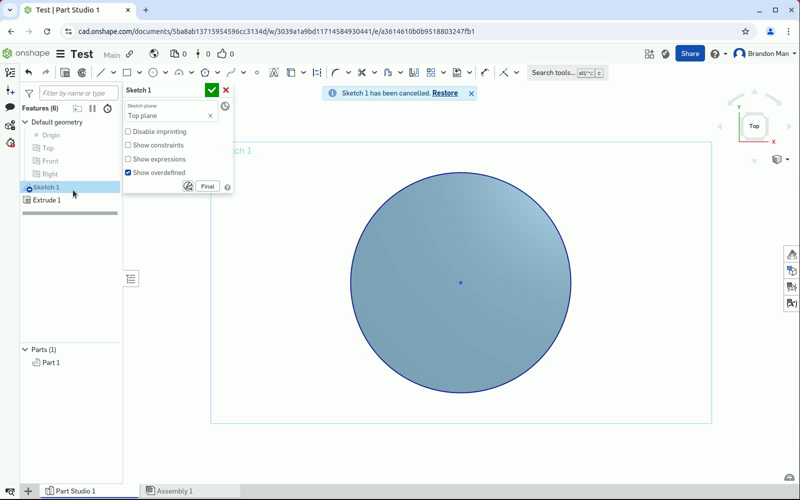
mouse_move(229, 92)
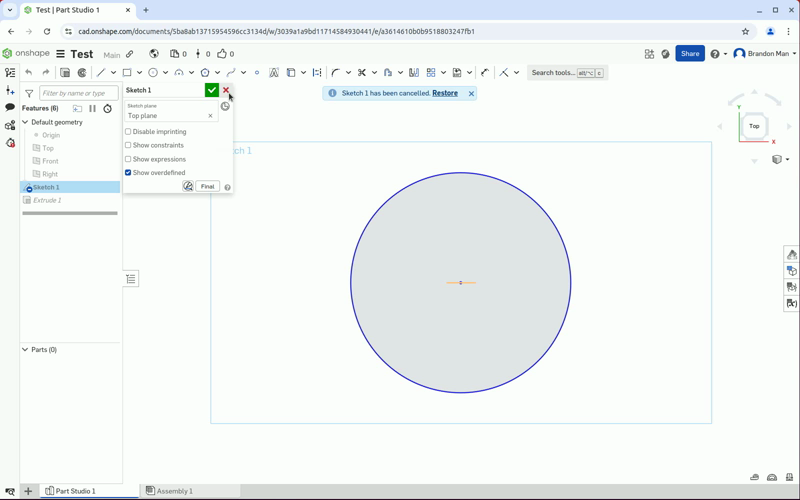
click(229, 92)
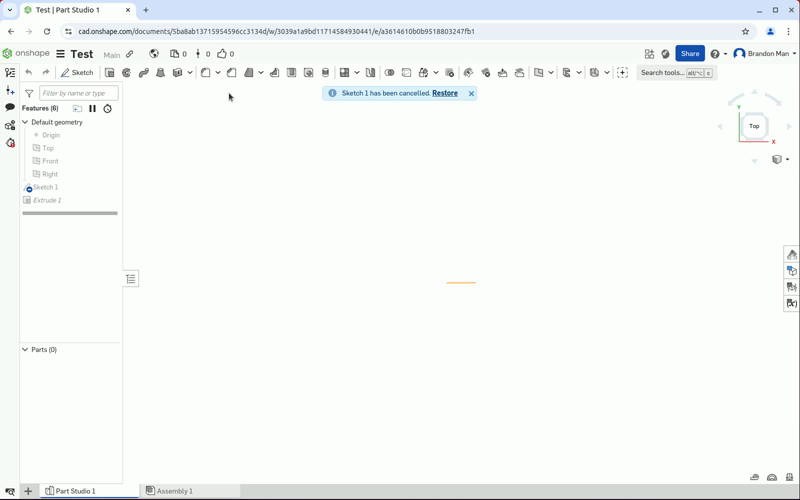
mouse_move(541, 75)
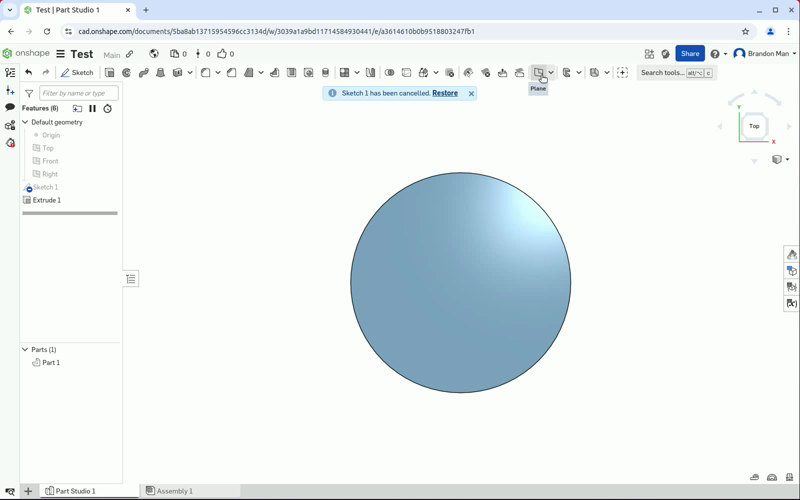
click(541, 75)
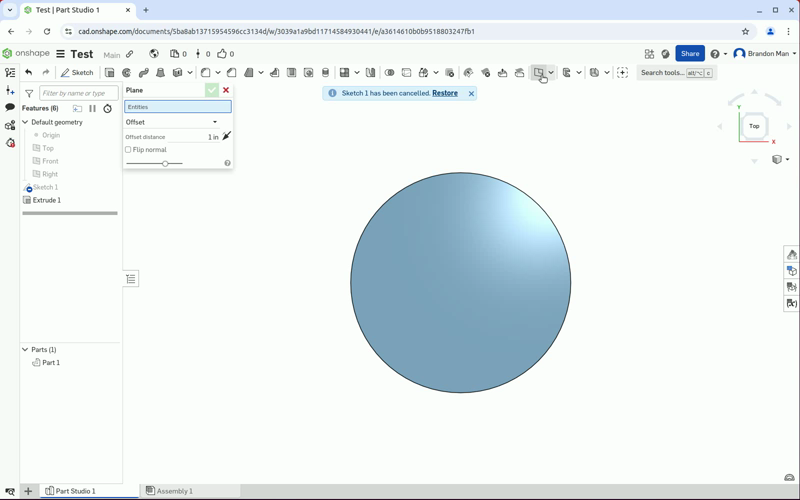
mouse_move(73, 150)
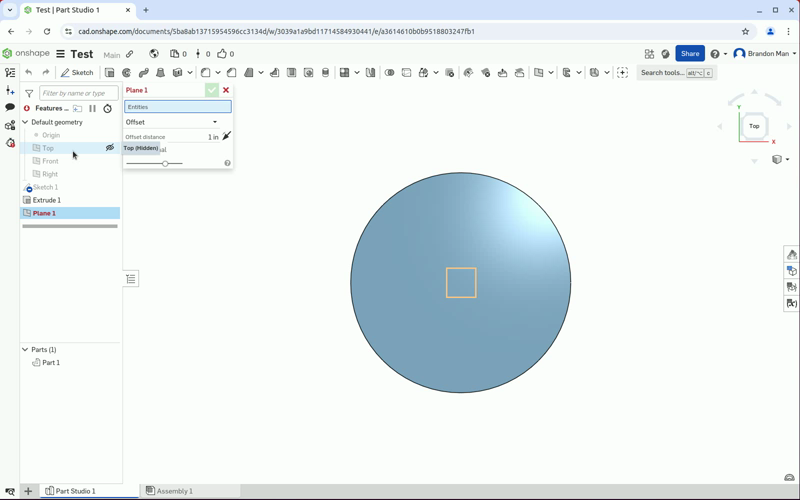
click(73, 150)
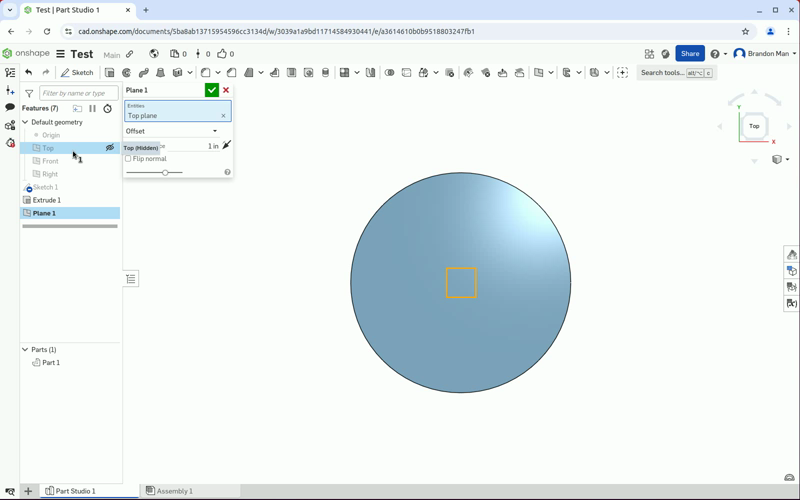
key(tab, 2)
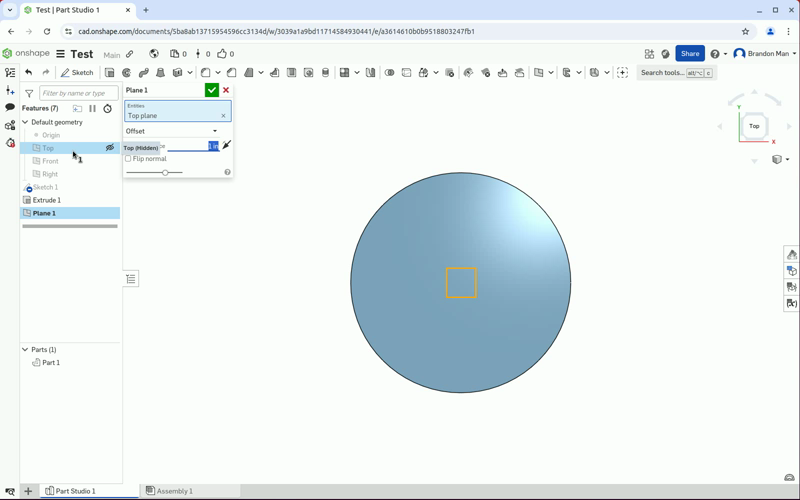
text(23.108)
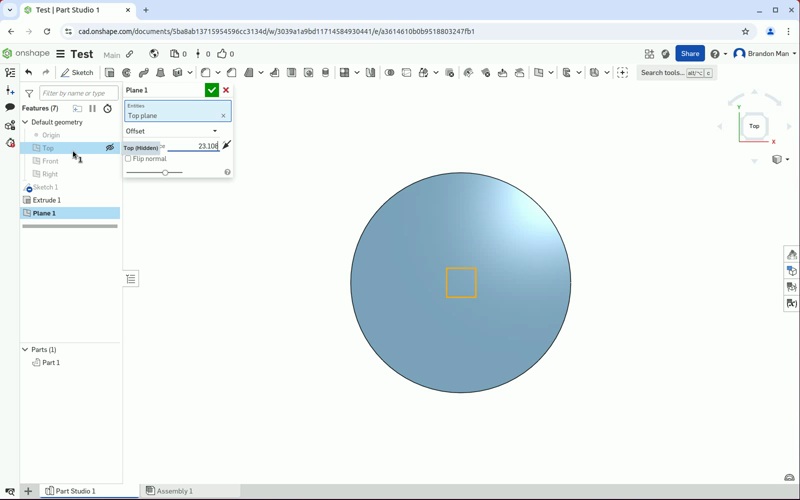
key(enter, 2)
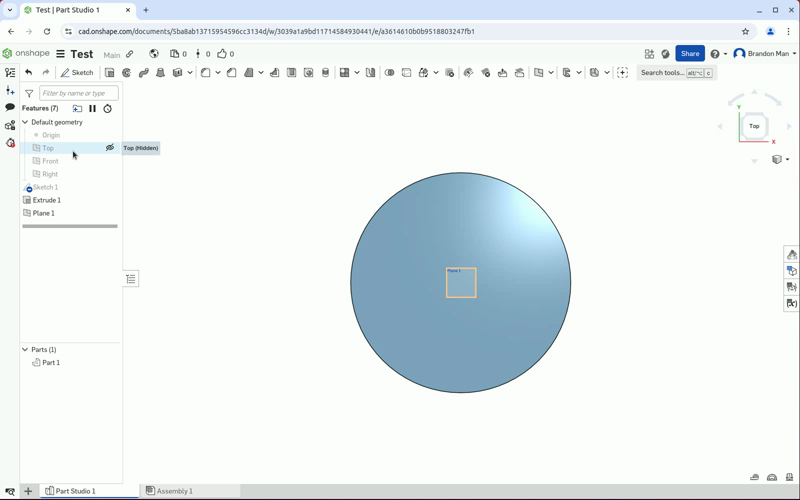
key(shift+s)
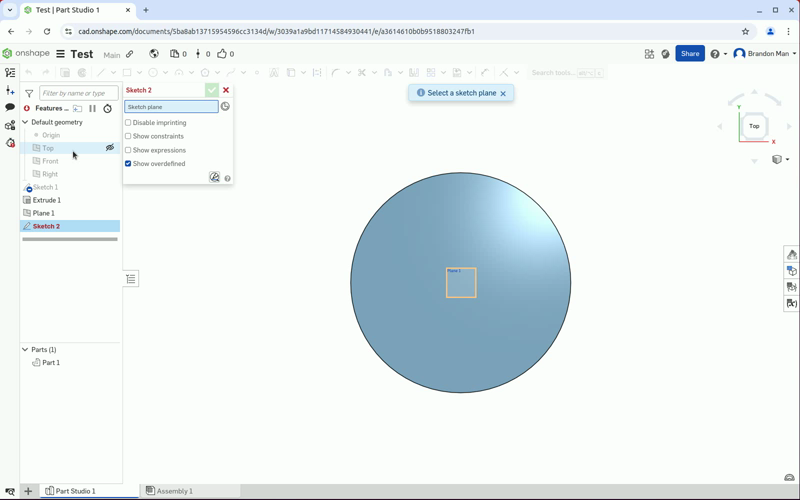
mouse_move(73, 215)
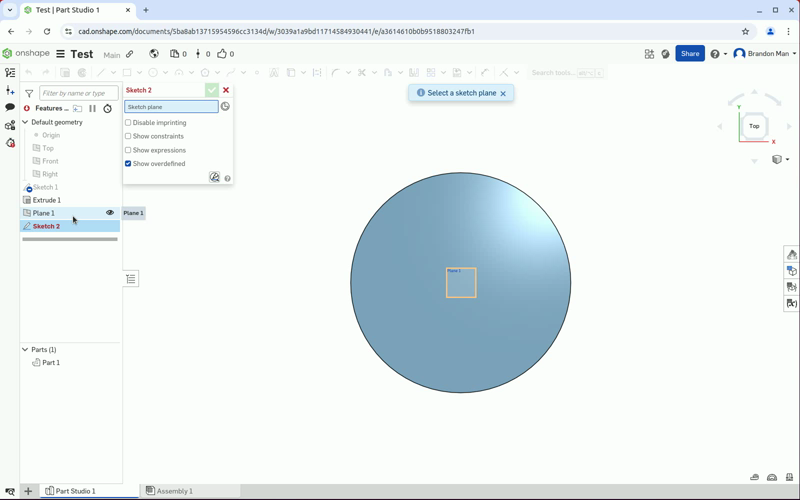
click(73, 215)
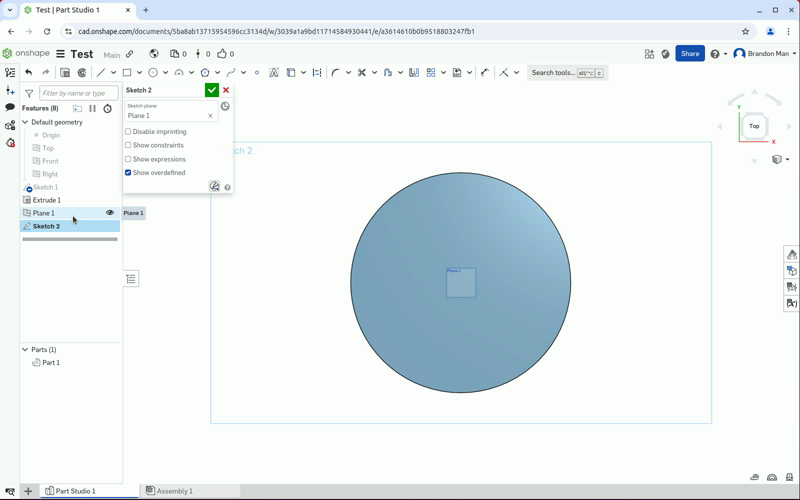
mouse_move(73, 352)
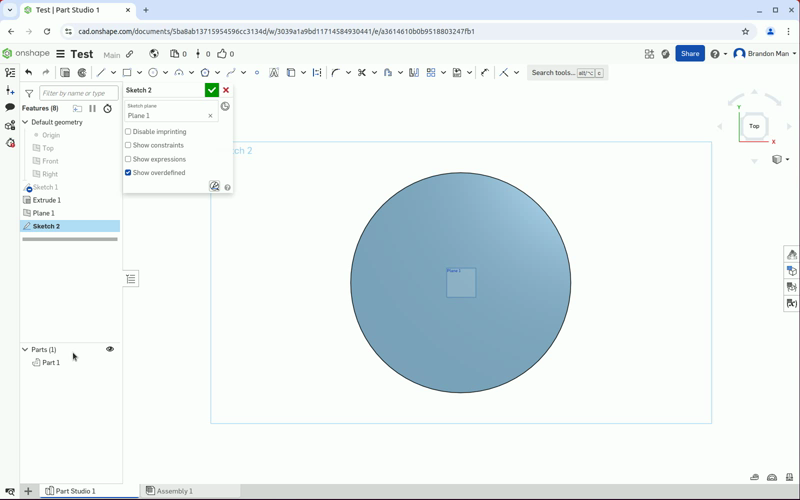
key(y)
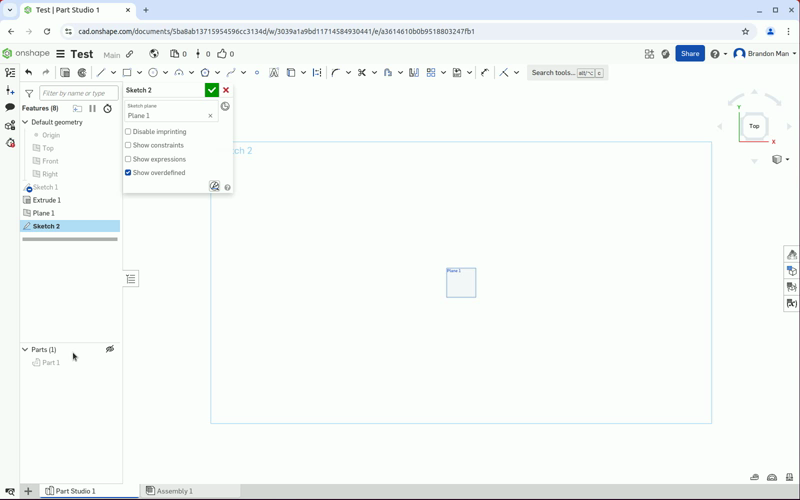
key(c)
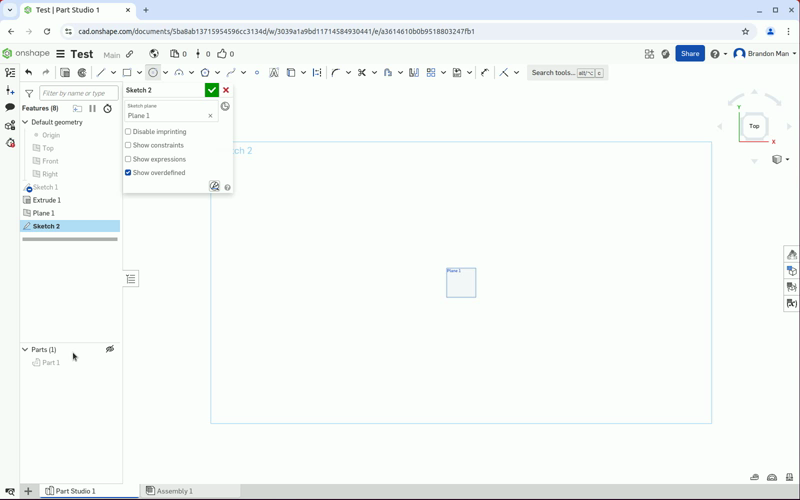
key_down(shift)
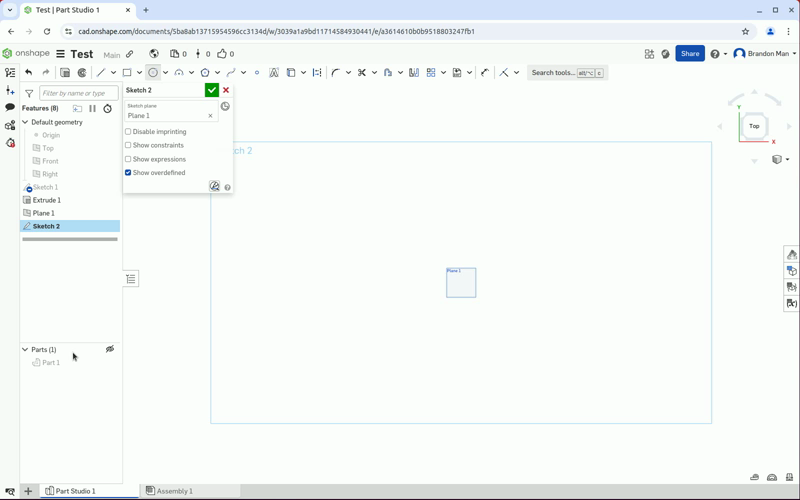
mouse_move(461, 282)
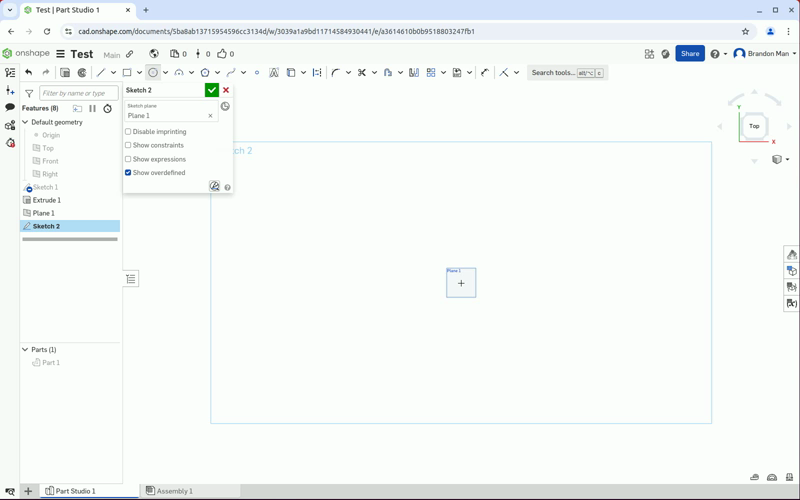
click(461, 282)
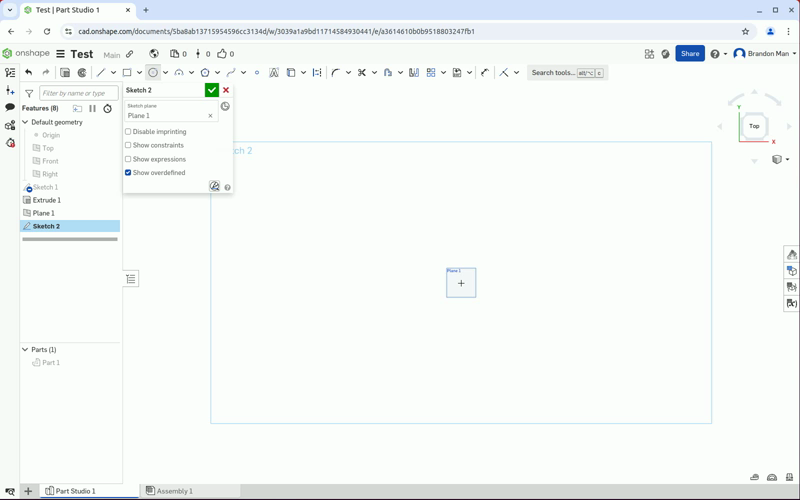
key_up(shift)
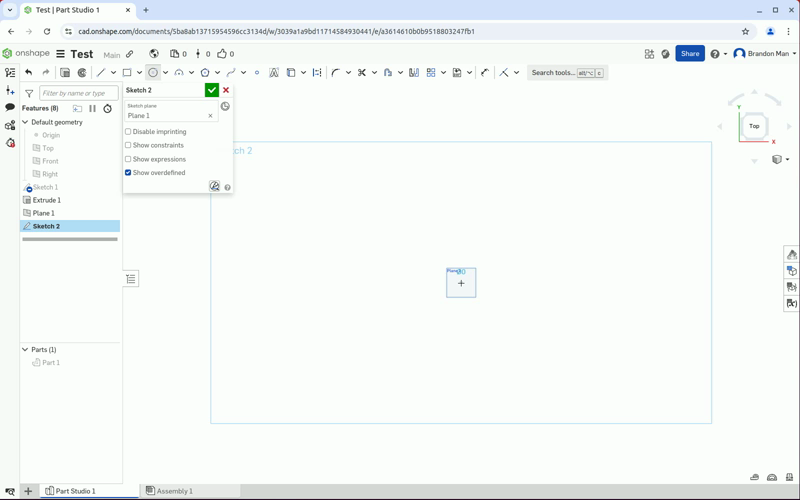
mouse_move(472, 282)
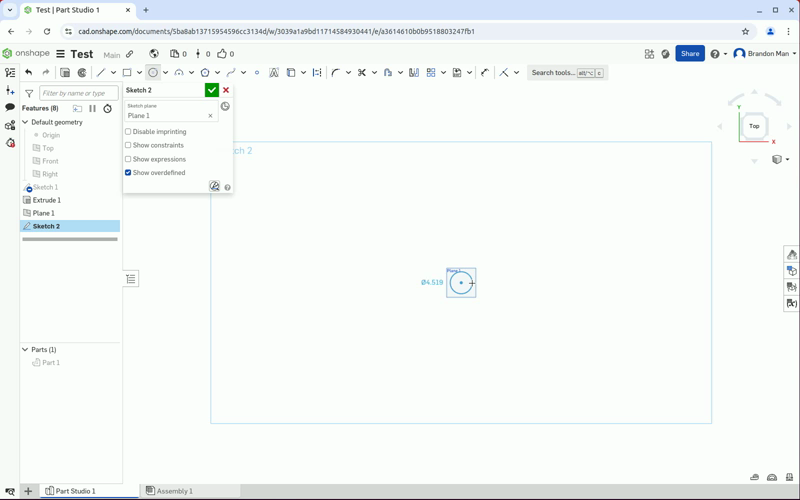
click(472, 282)
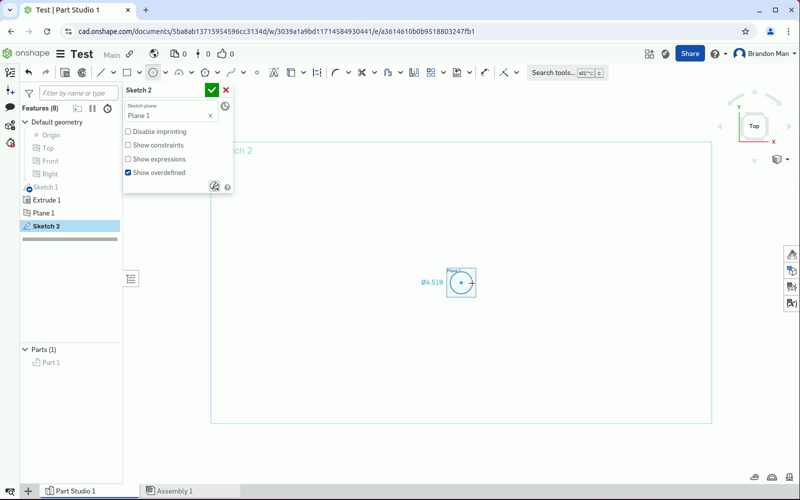
key(esc)
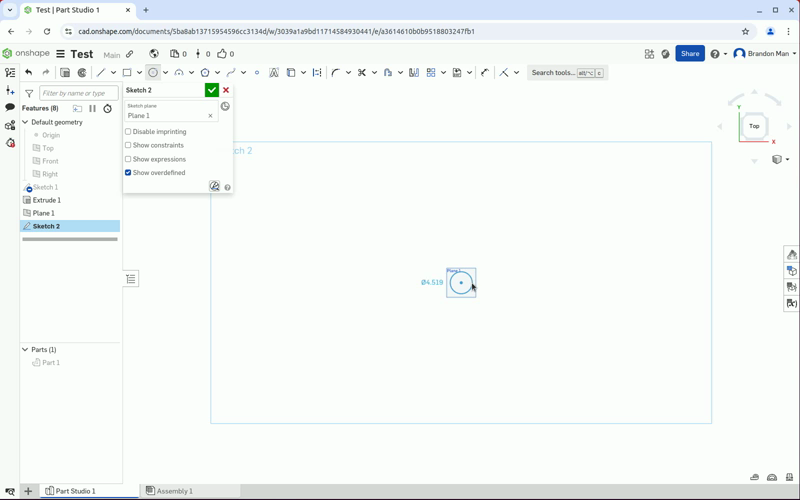
mouse_move(462, 279)
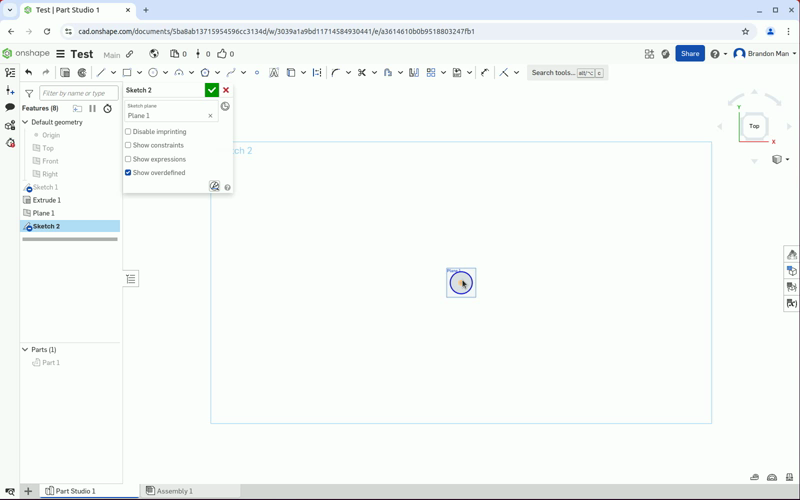
scroll(6)
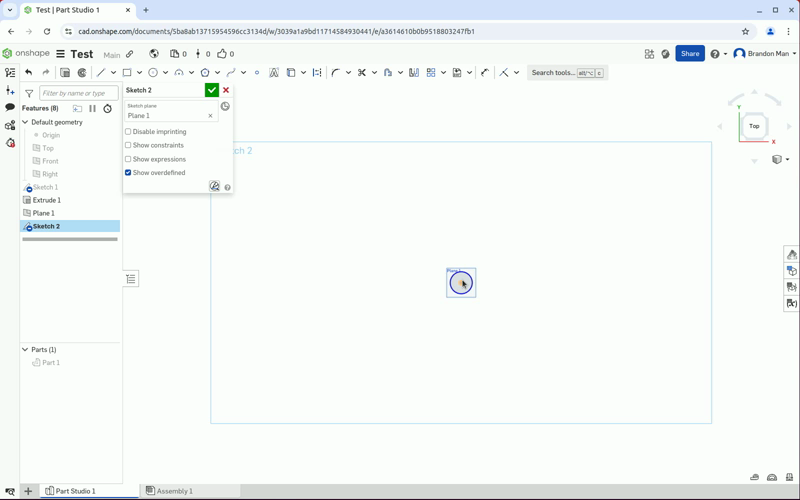
scroll(6)
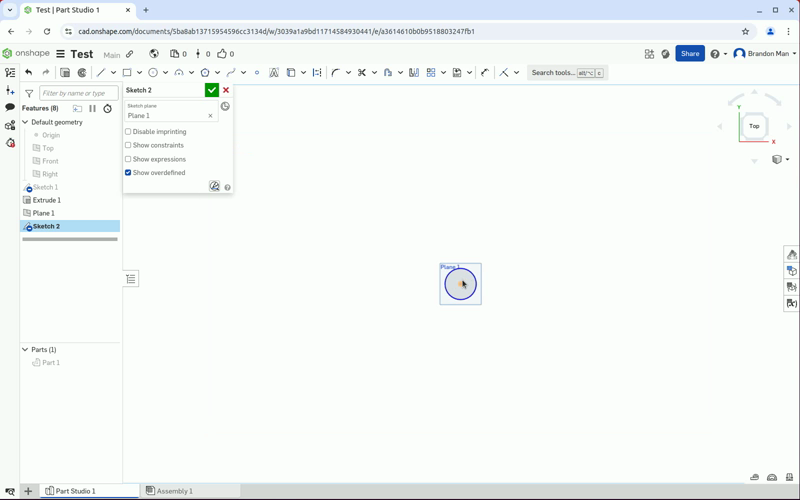
scroll(6)
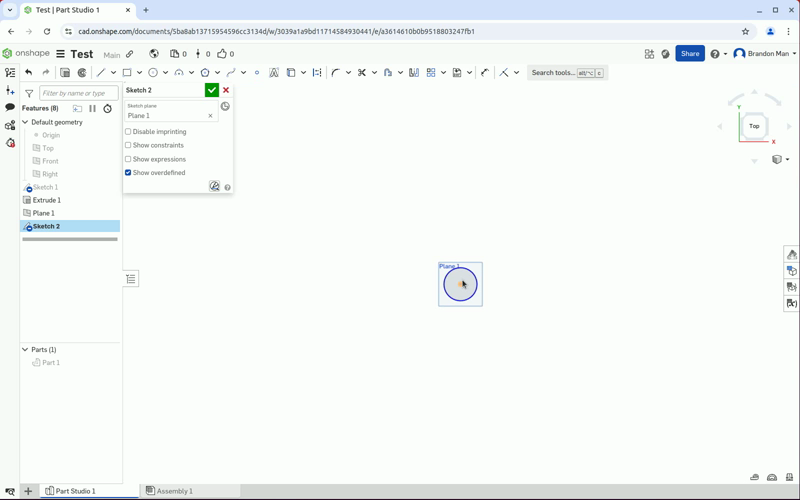
scroll(6)
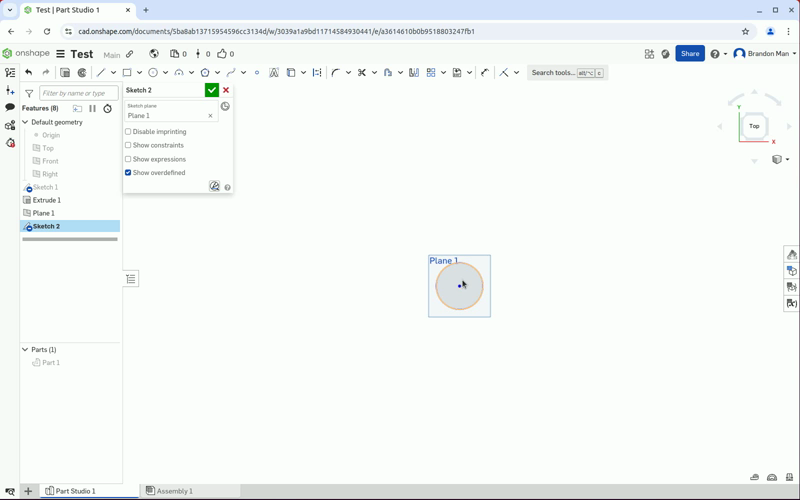
scroll(6)
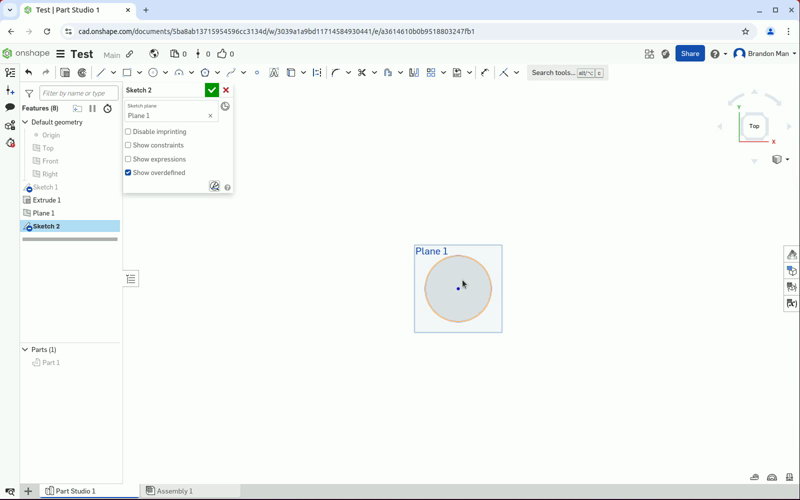
scroll(6)
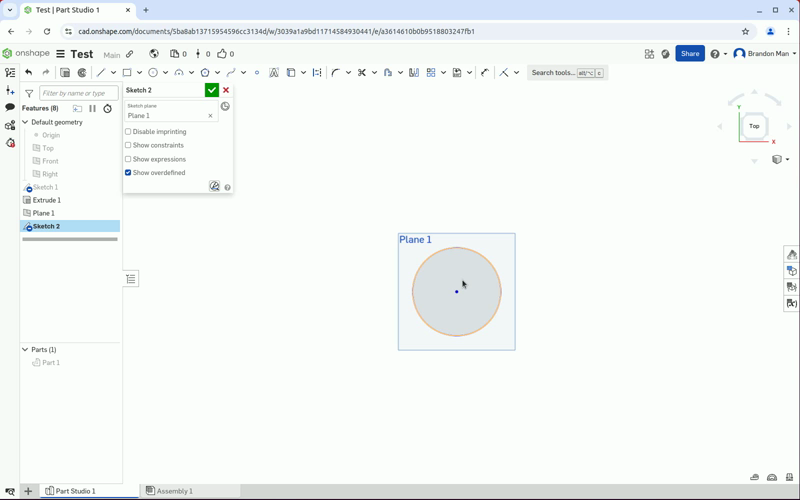
scroll(6)
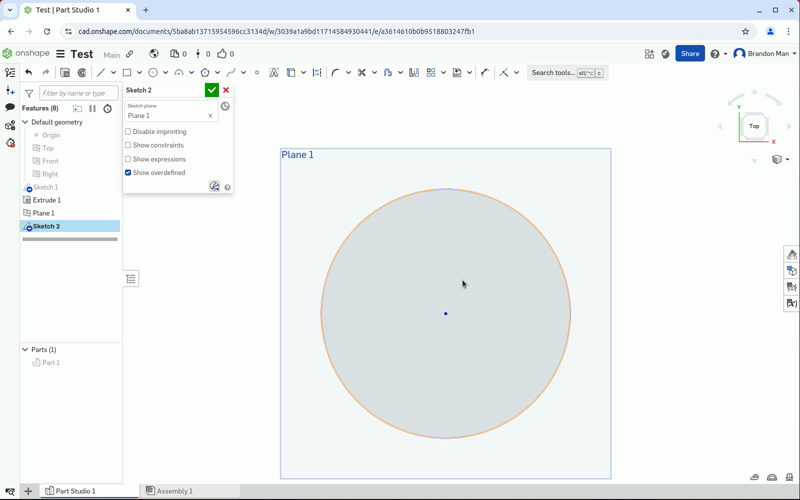
click(462, 279)
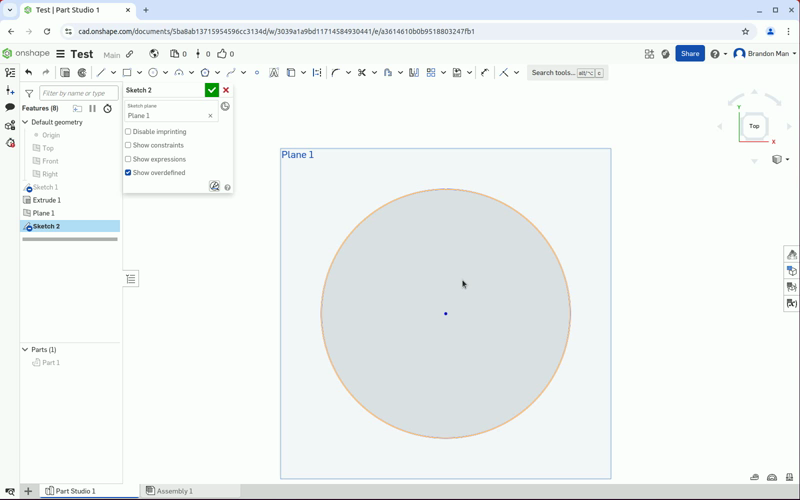
scroll(-6)
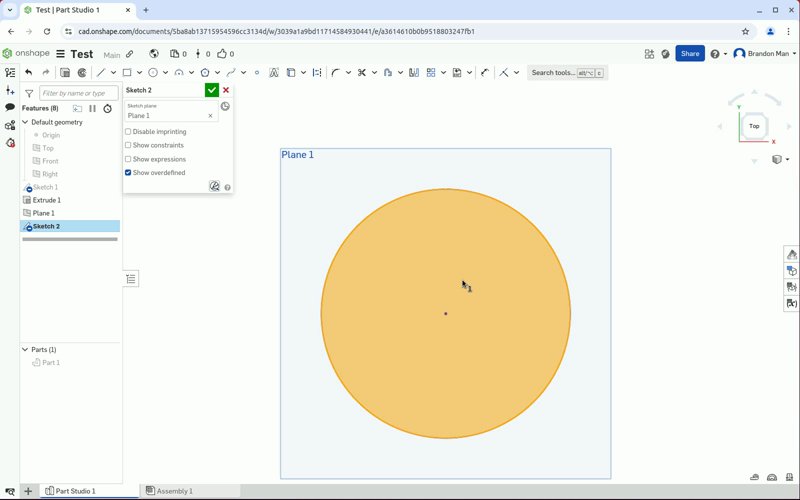
scroll(-6)
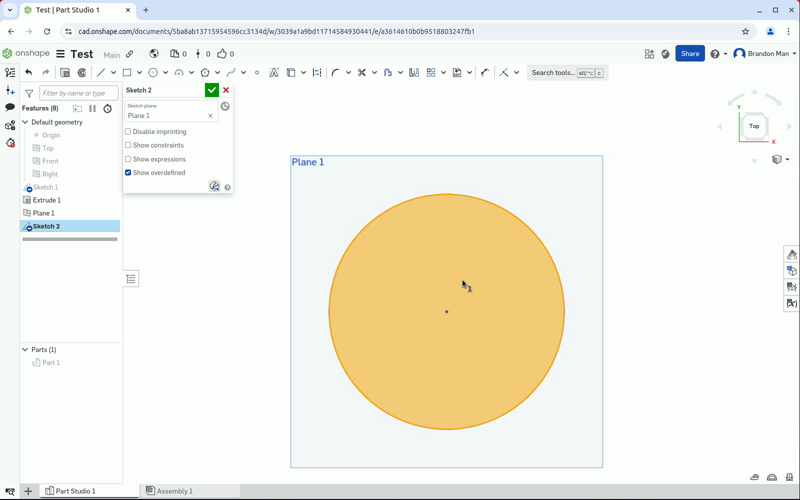
scroll(-6)
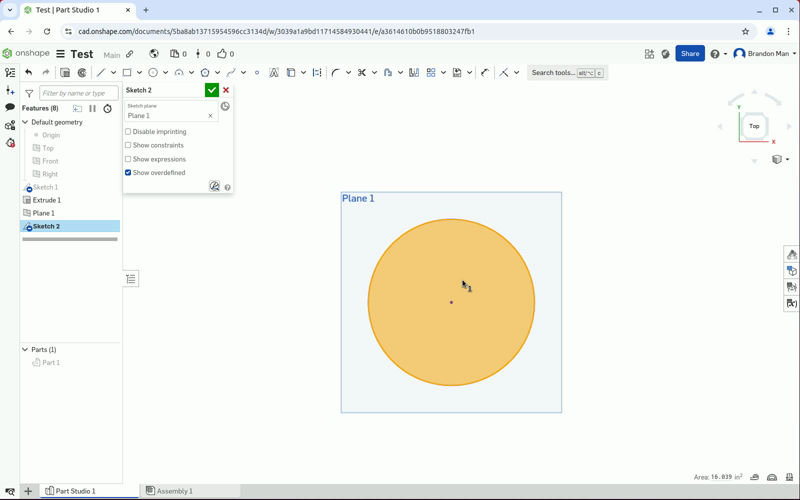
scroll(-6)
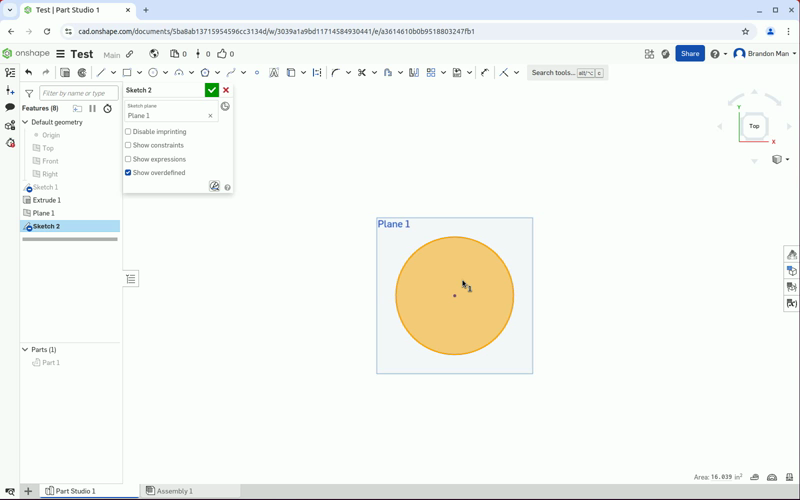
scroll(-6)
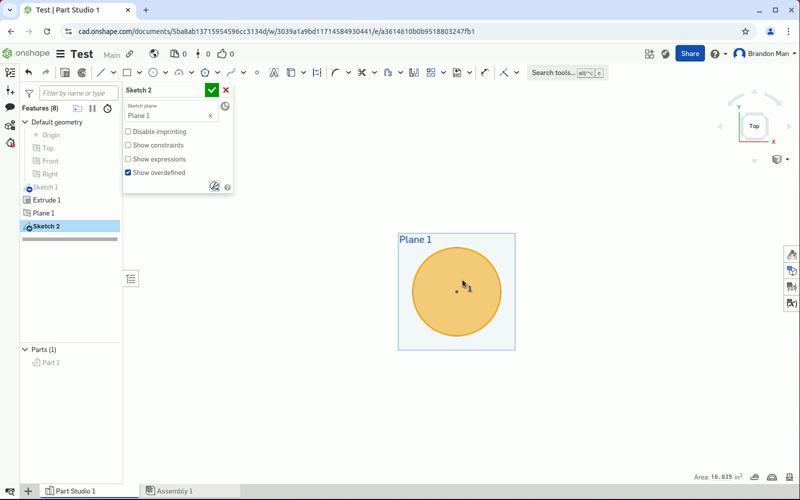
scroll(-6)
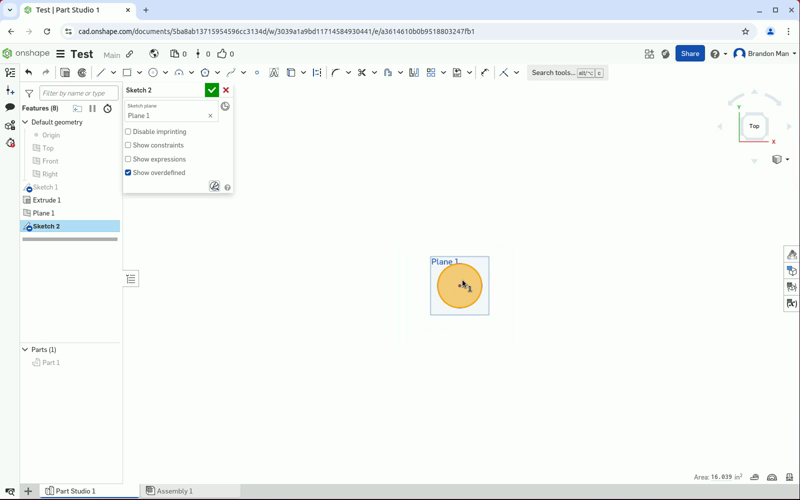
scroll(-6)
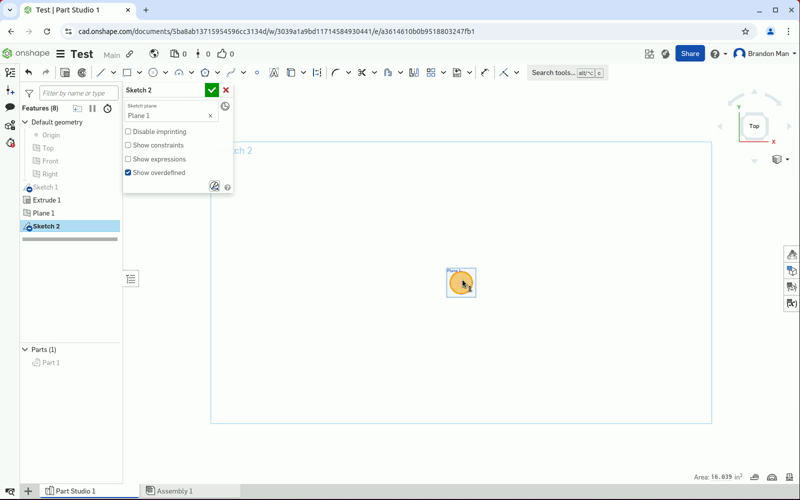
mouse_move(73, 352)
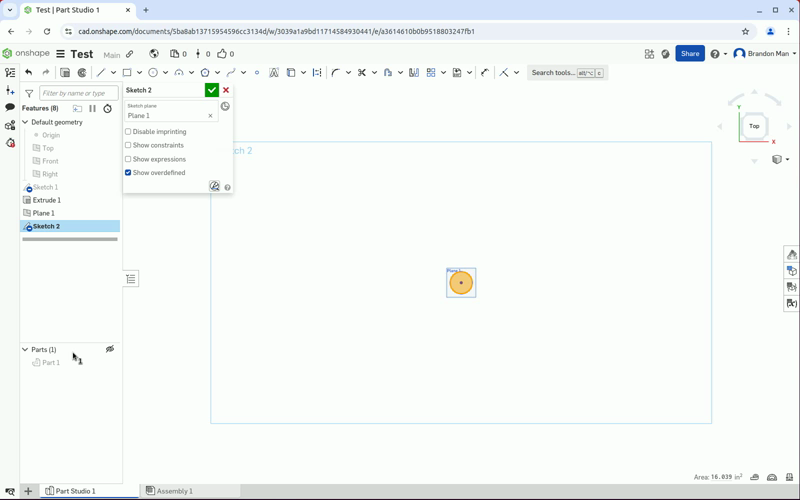
key(shift+y)
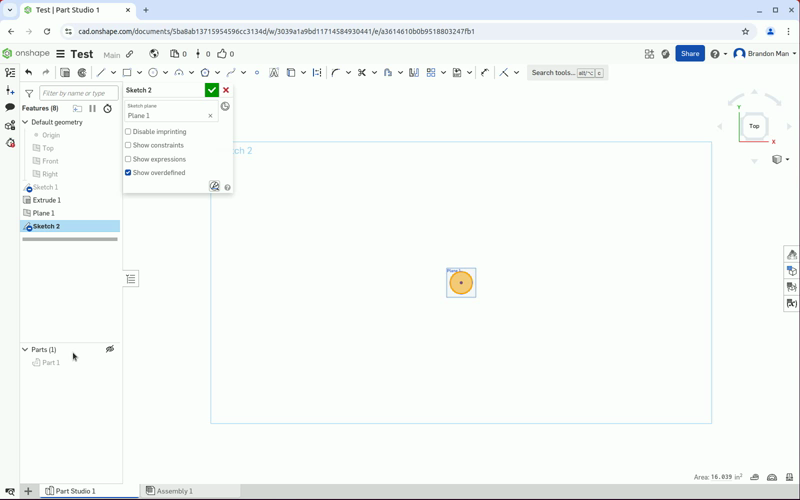
key(shift+e)
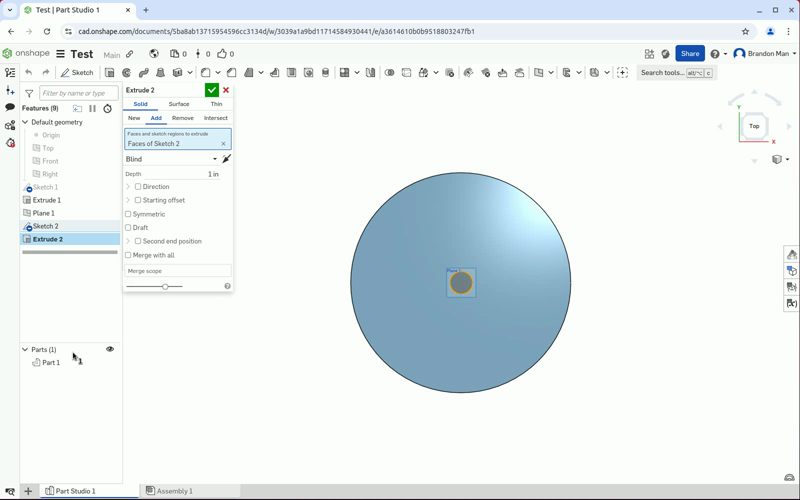
mouse_move(143, 106)
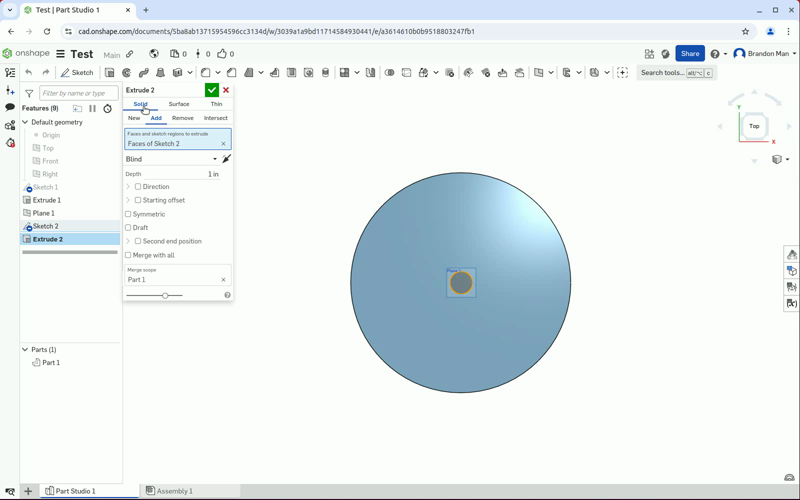
click(143, 106)
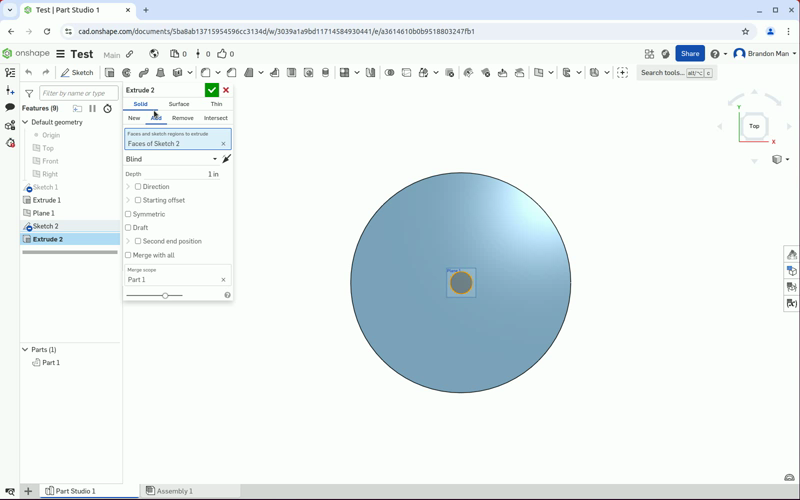
mouse_move(186, 120)
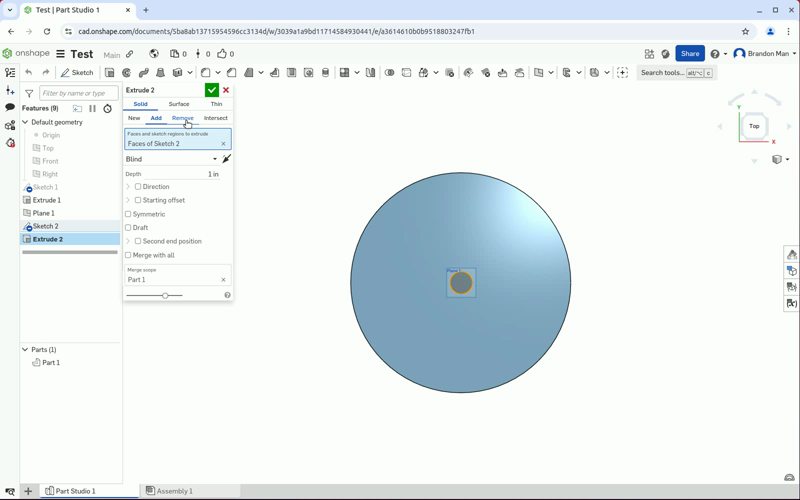
click(186, 120)
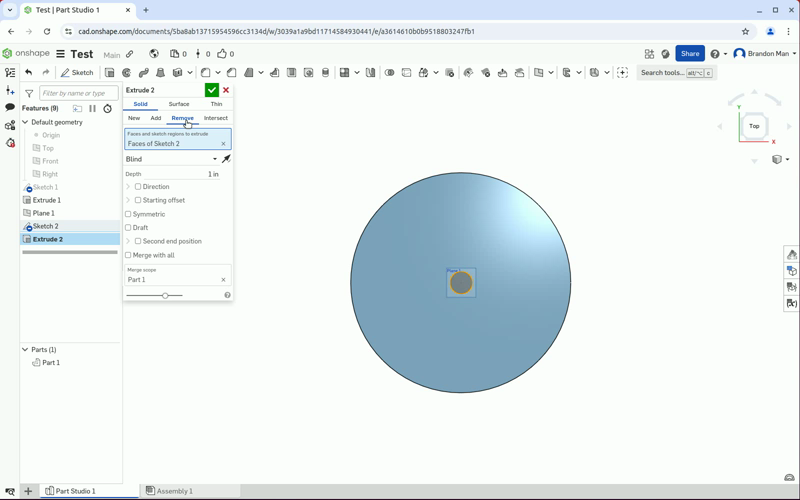
key(tab, 4)
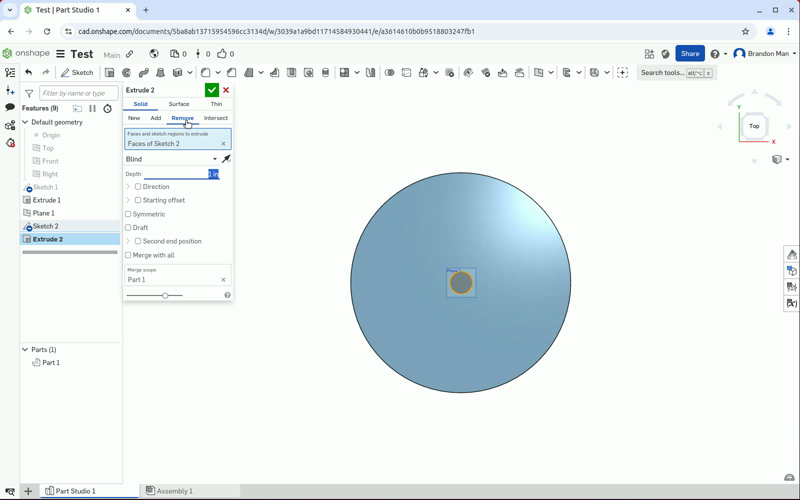
text(30.811)
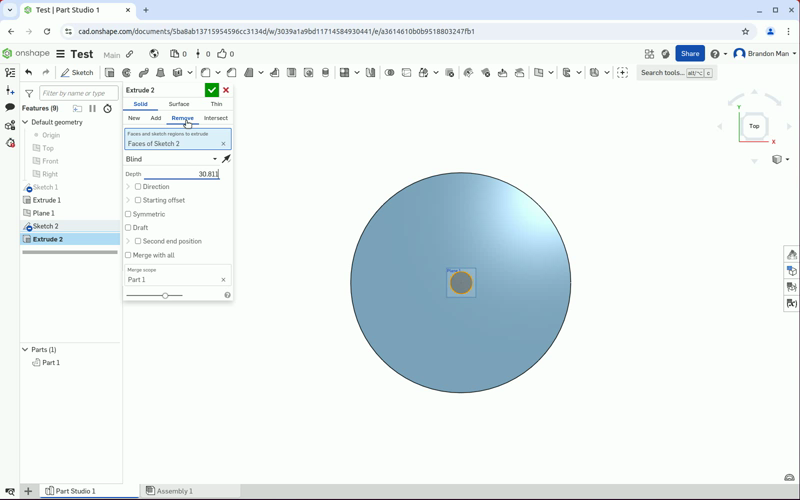
key(tab, 6)
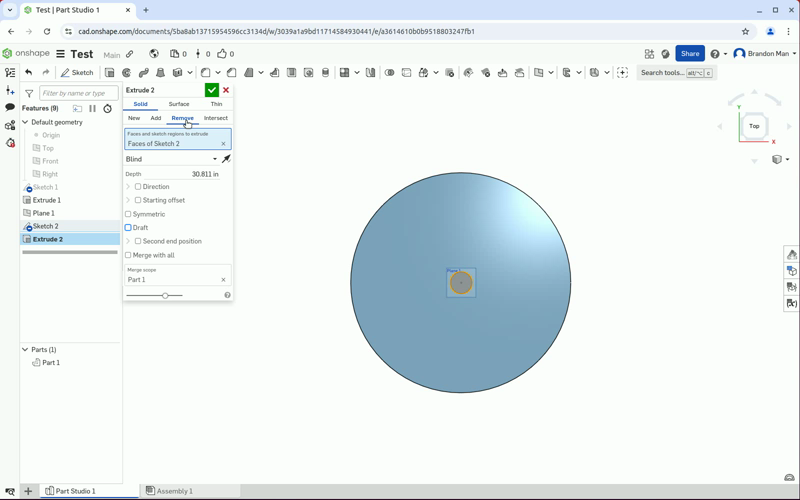
key(space)
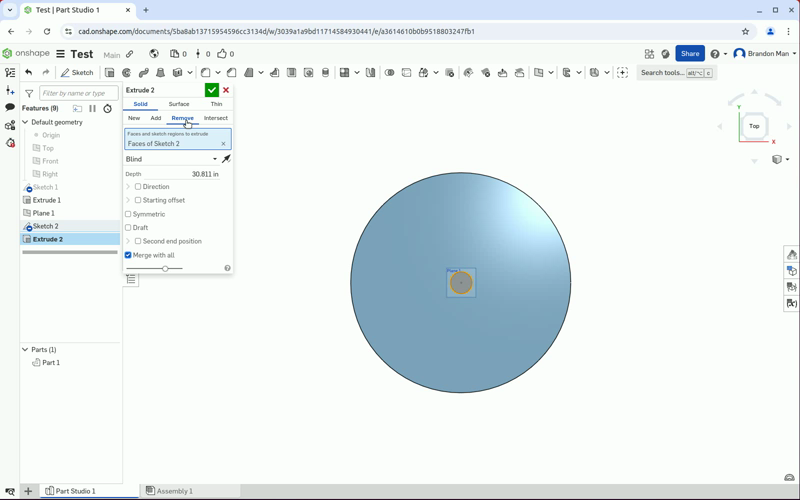
key(enter)
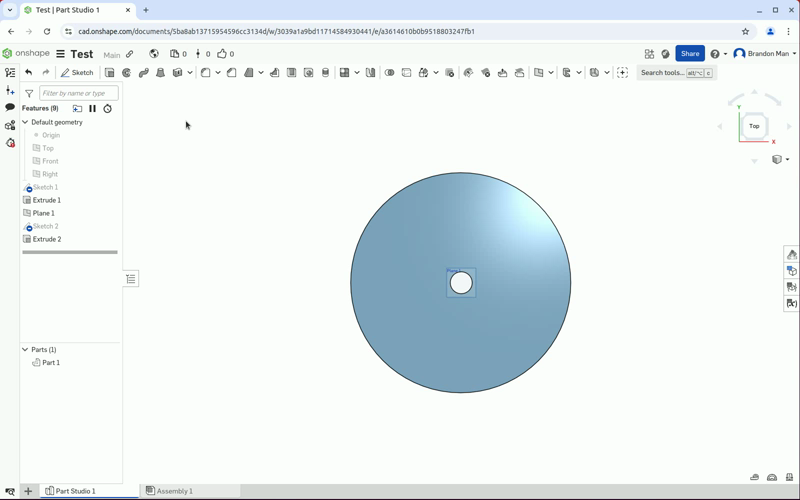
key(shift+h)
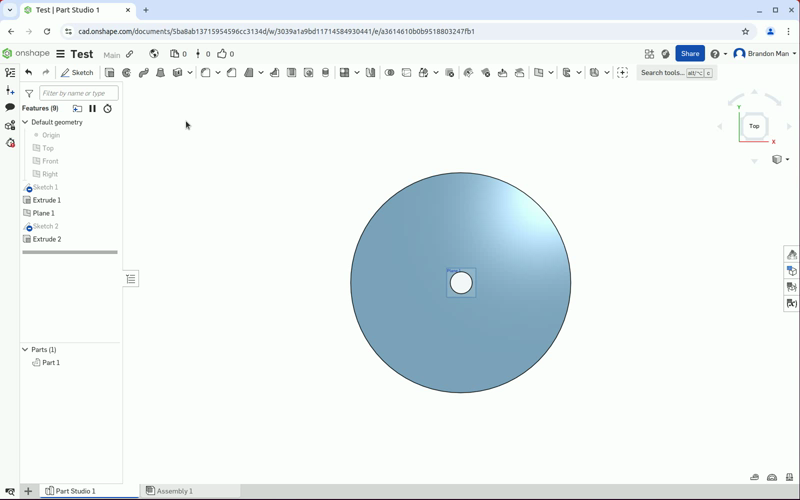
key(shift+h)
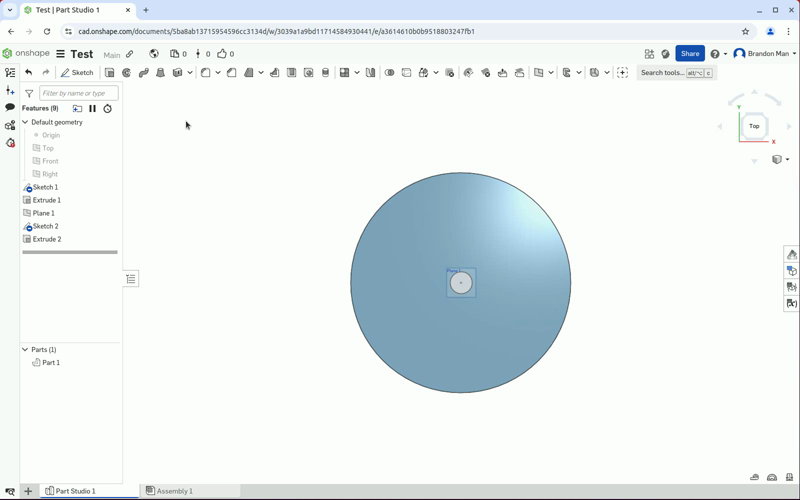
key(shift+7)
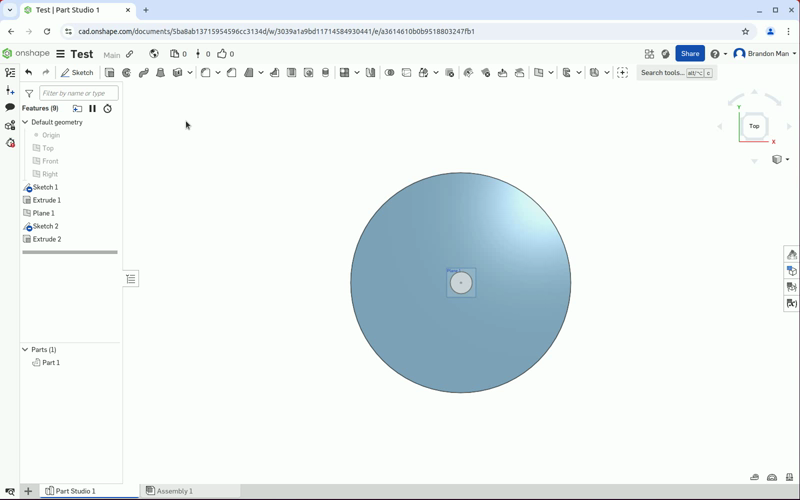
key(up, 3)
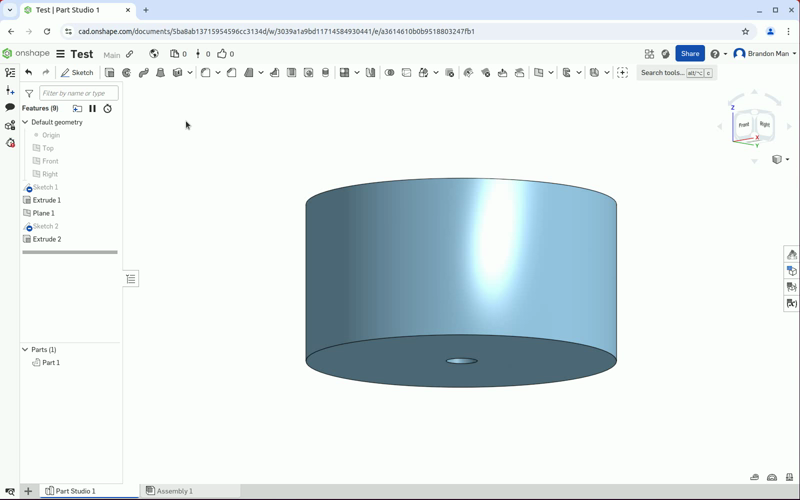
key(left, 3)
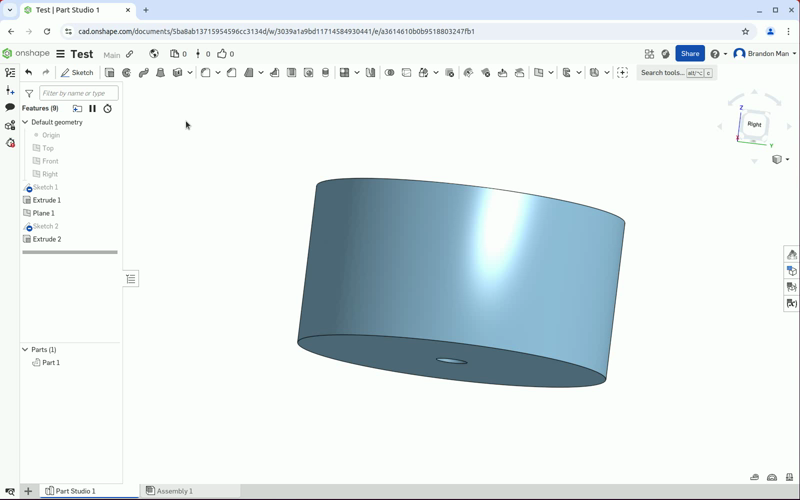
key(right, 3)
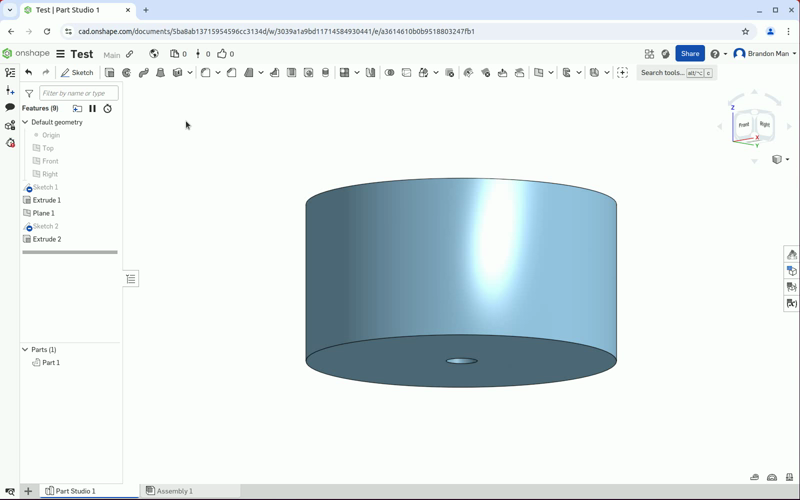
key(down, 3)
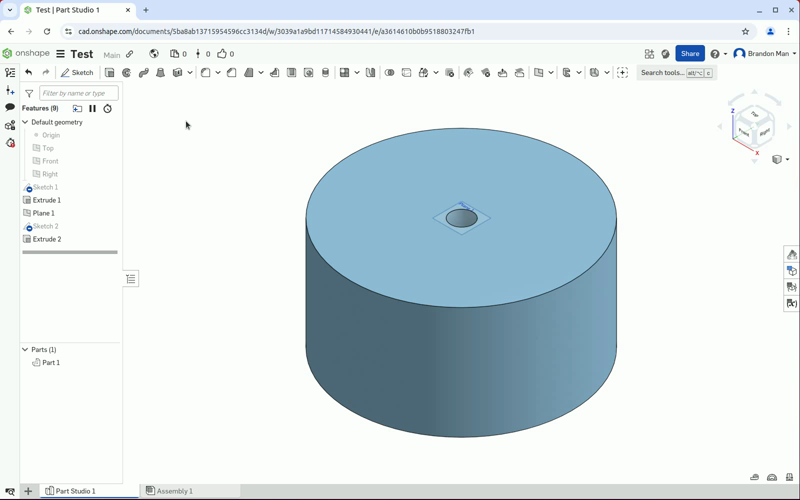
mouse_move(73, 189)
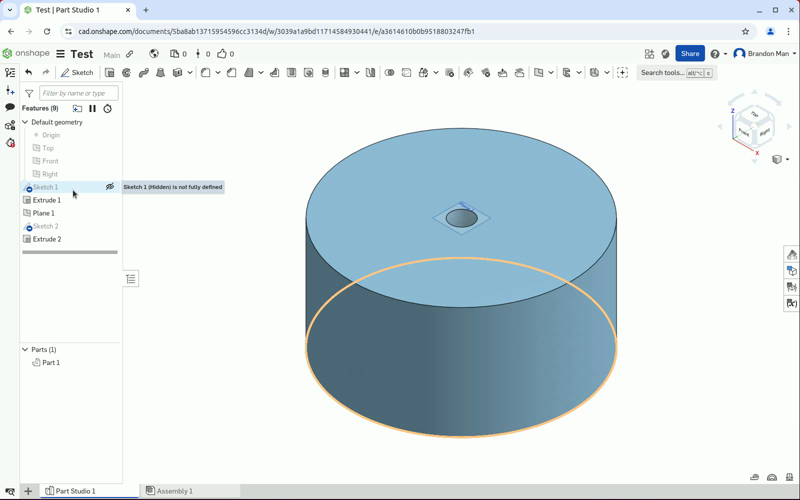
click(73, 189)